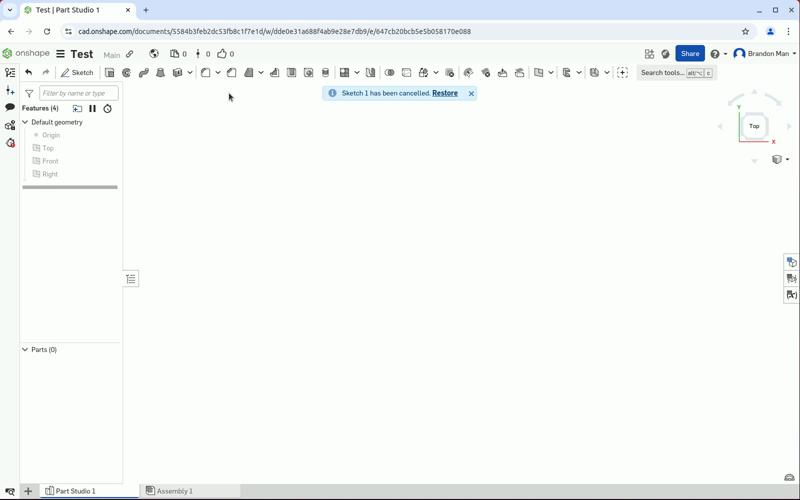
key(shift+h)
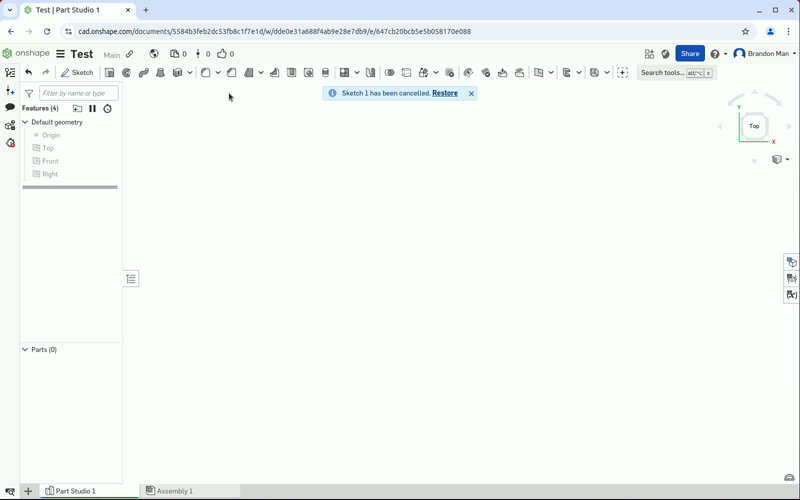
key(shift+s)
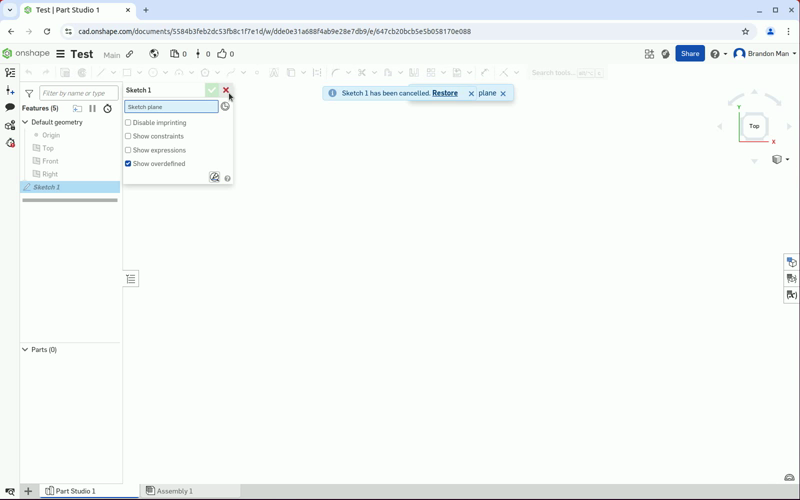
mouse_move(73, 150)
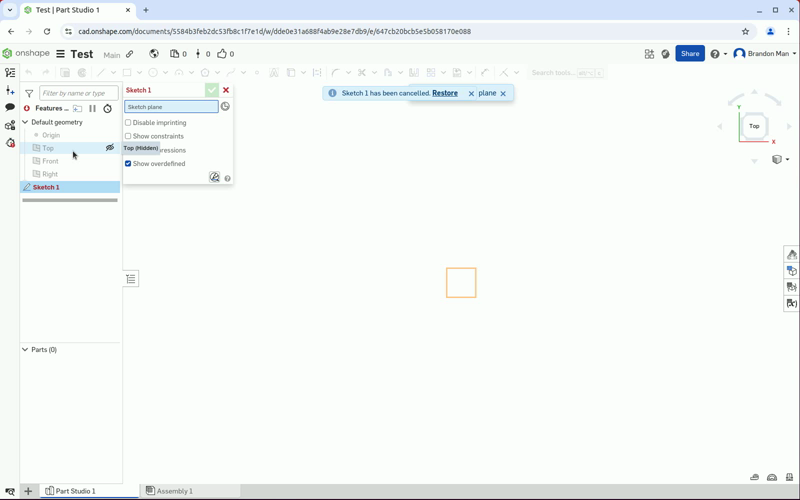
click(73, 150)
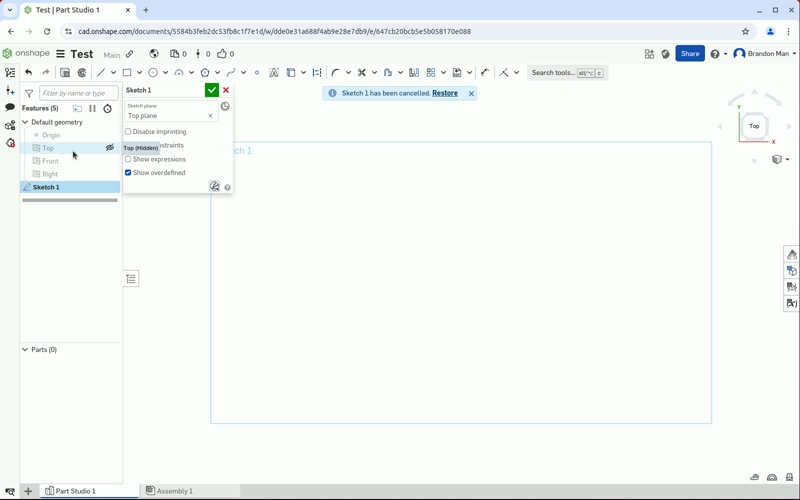
mouse_move(73, 352)
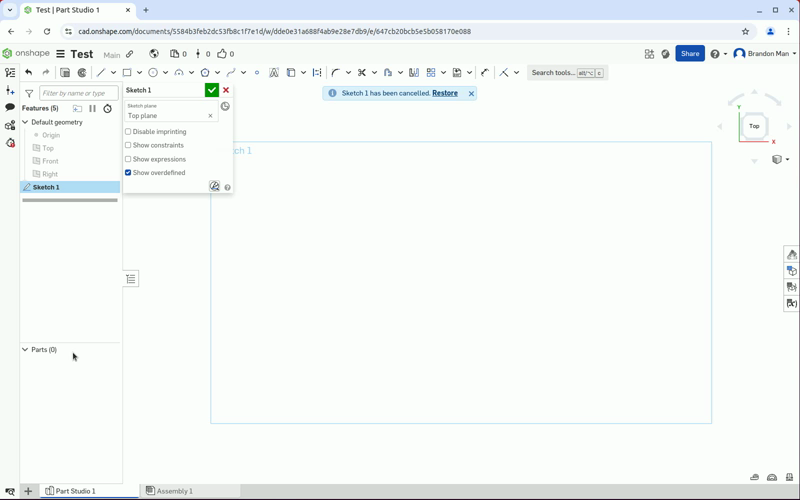
key(y)
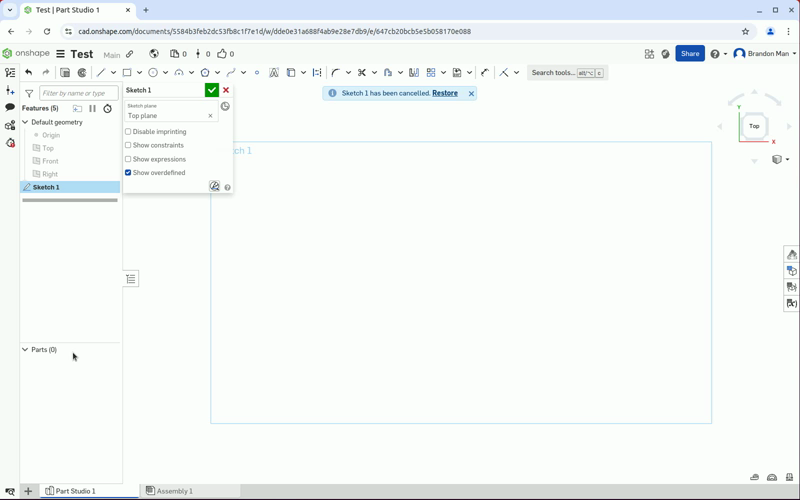
key(l)
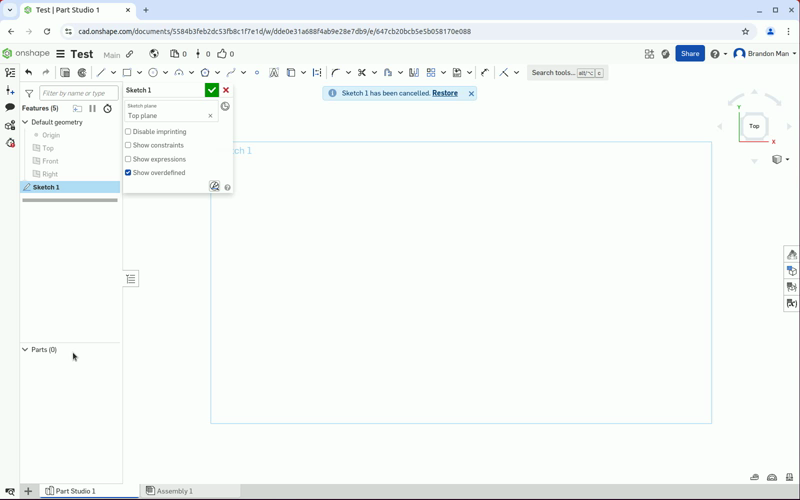
key_down(shift)
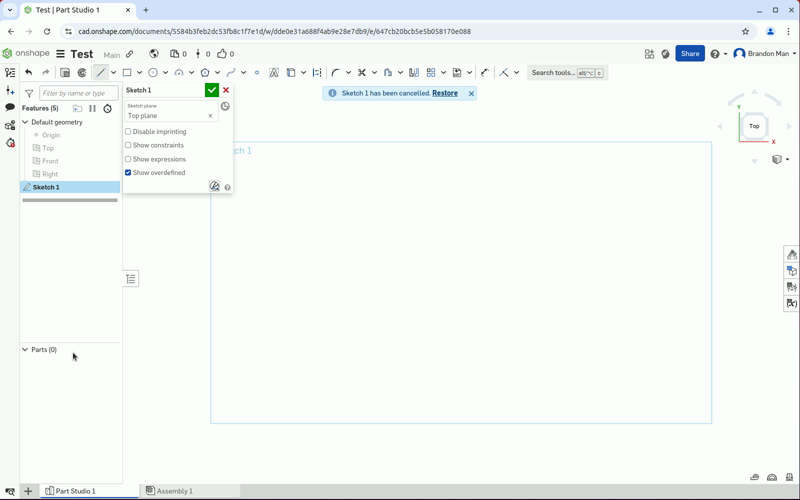
mouse_move(364, 309)
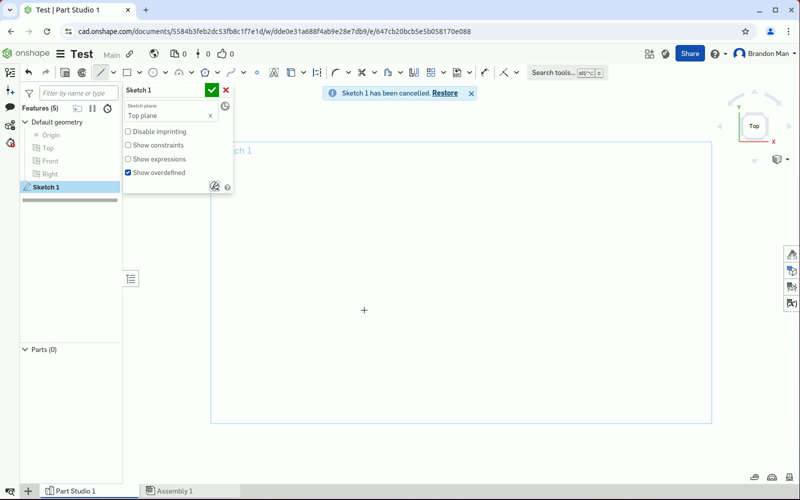
click(364, 309)
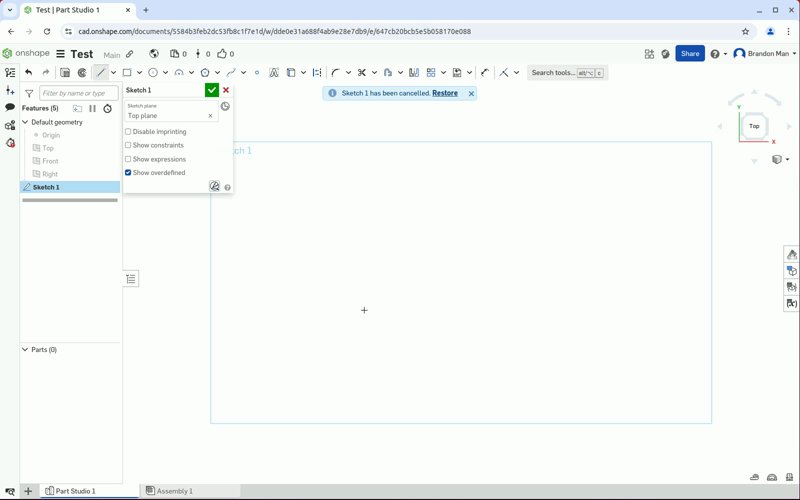
key_up(shift)
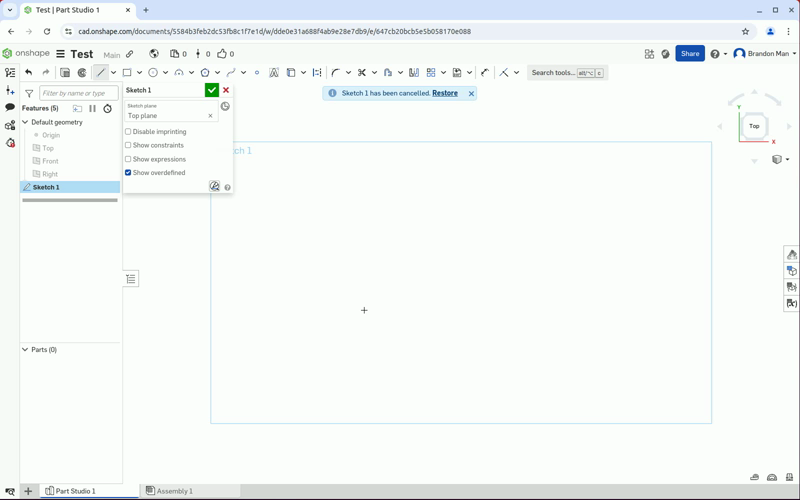
key_down(shift)
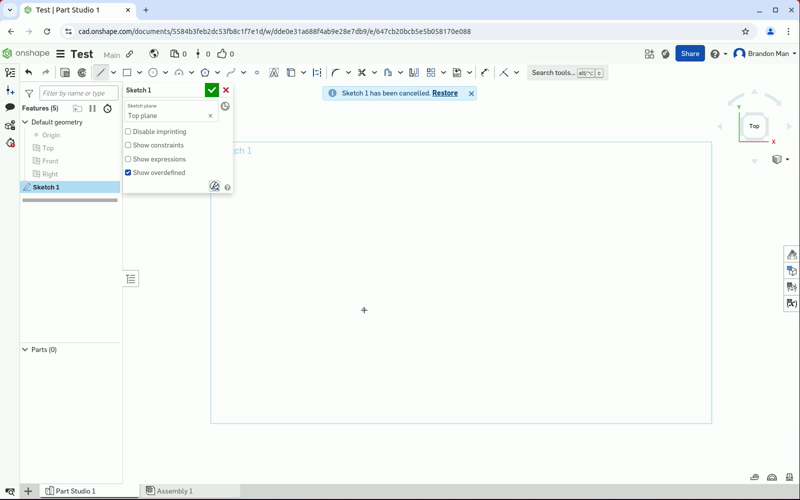
mouse_move(456, 316)
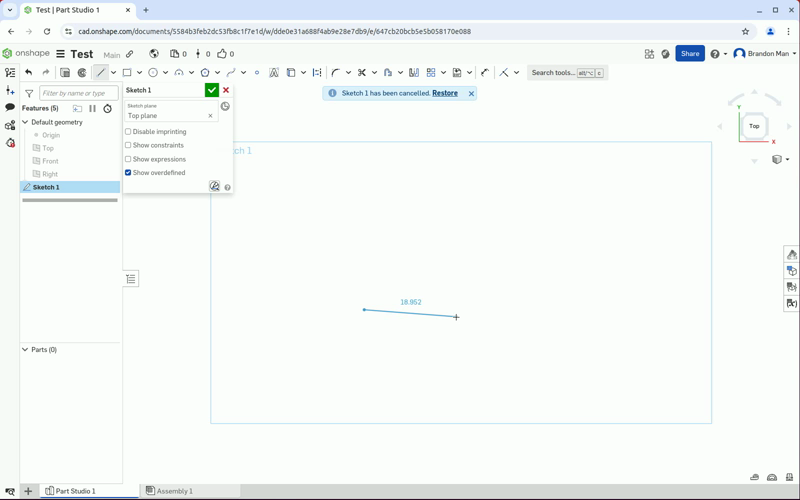
click(456, 316)
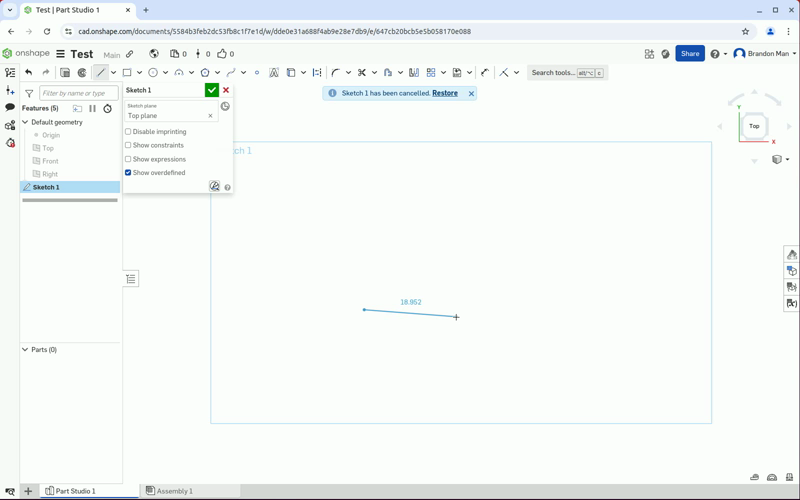
key_up(shift)
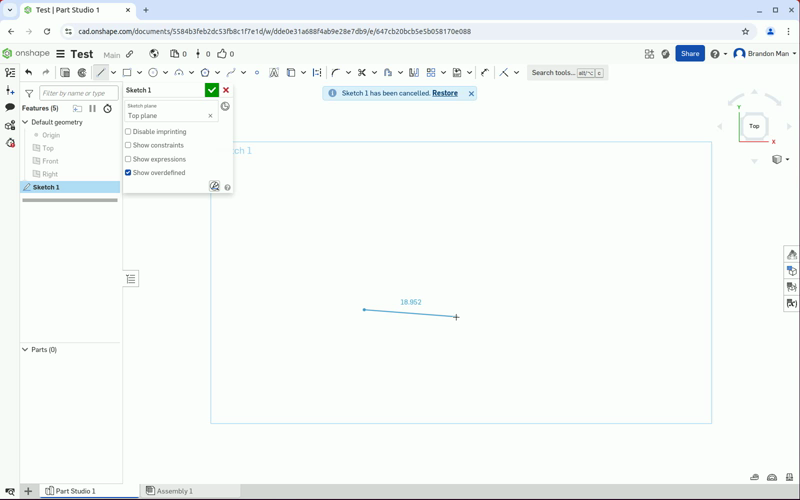
key(esc)
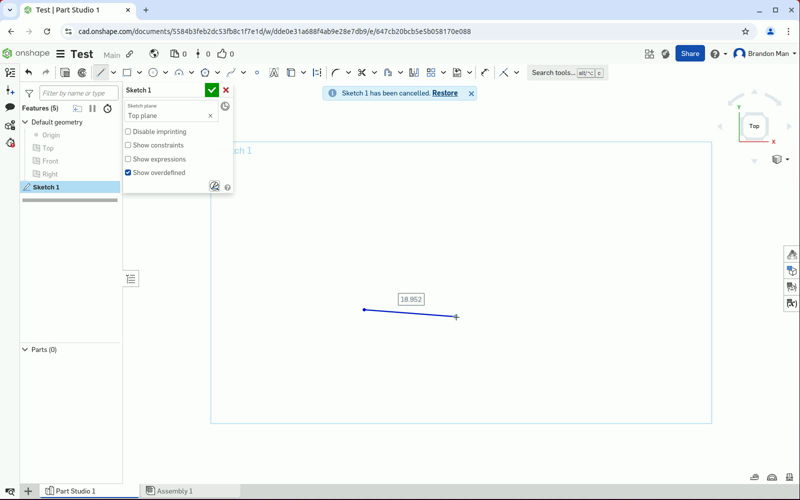
key(a)
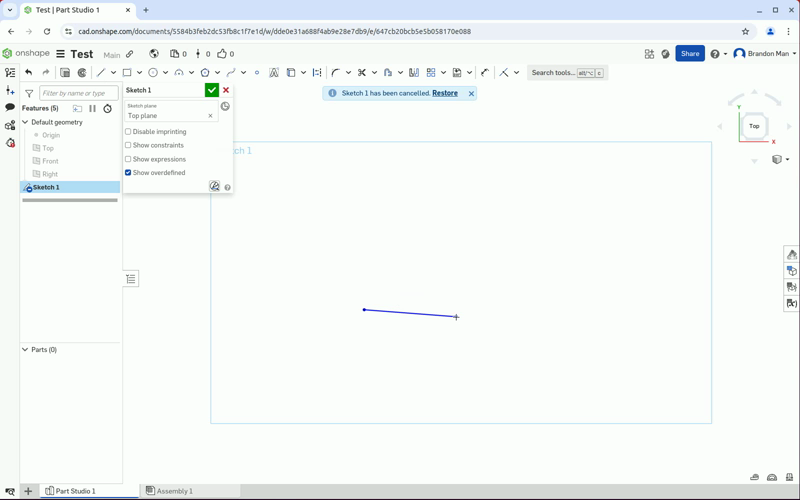
mouse_move(456, 316)
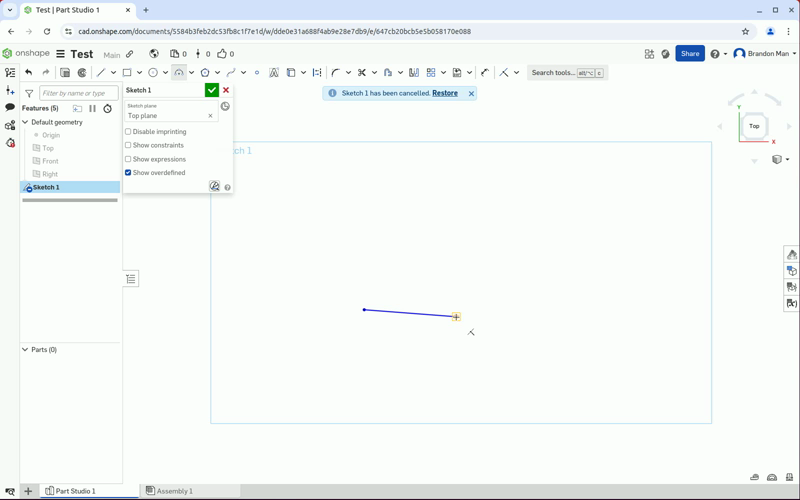
click(456, 316)
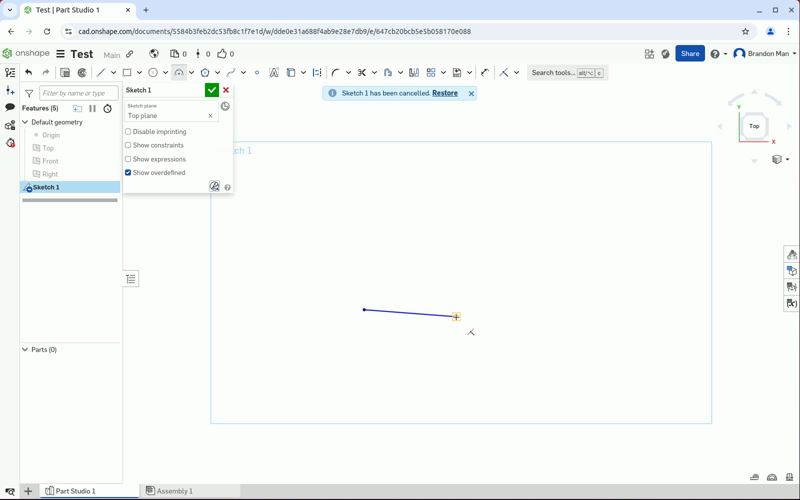
key_down(shift)
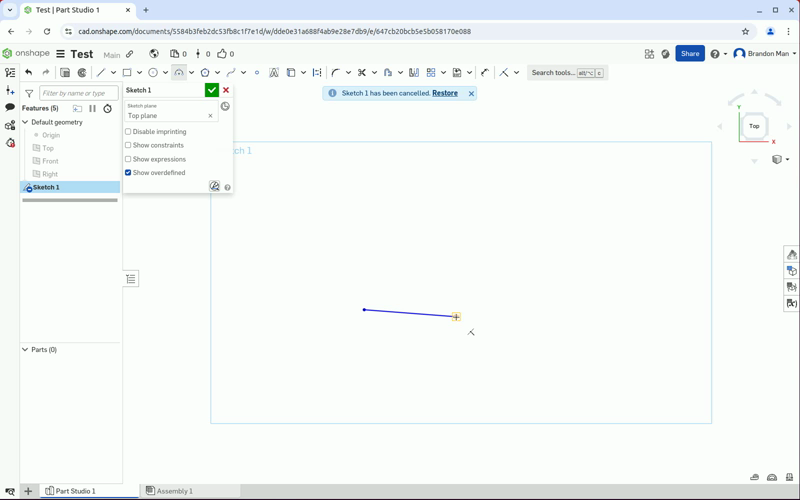
mouse_move(456, 250)
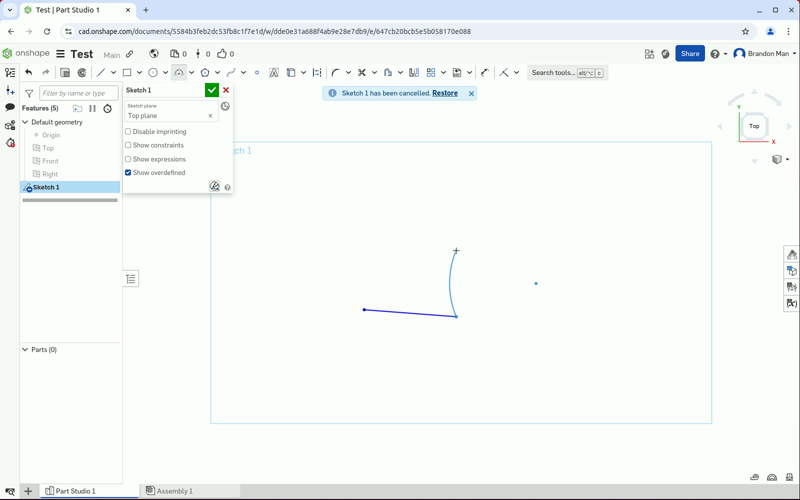
click(456, 250)
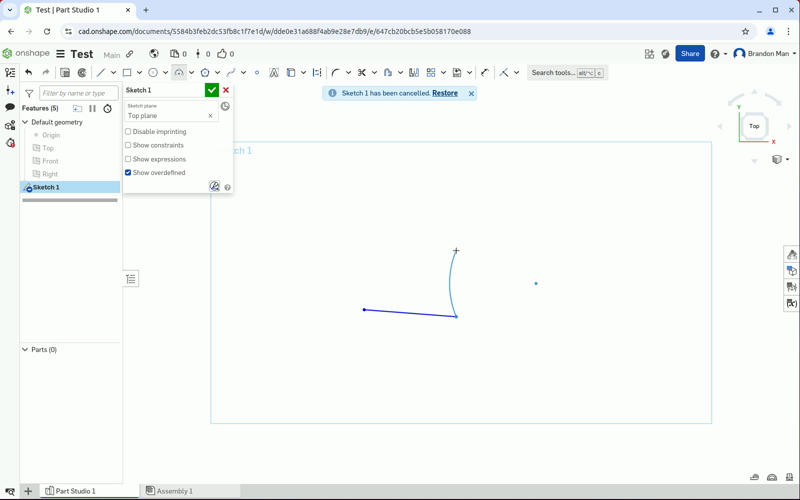
mouse_move(427, 283)
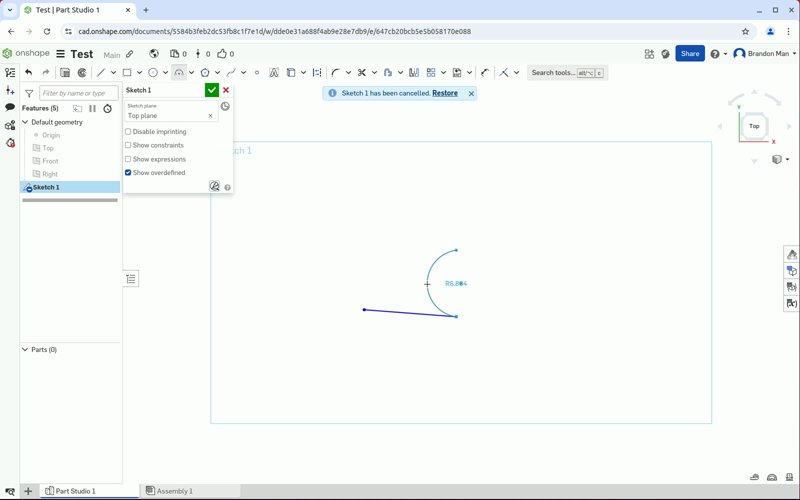
click(427, 283)
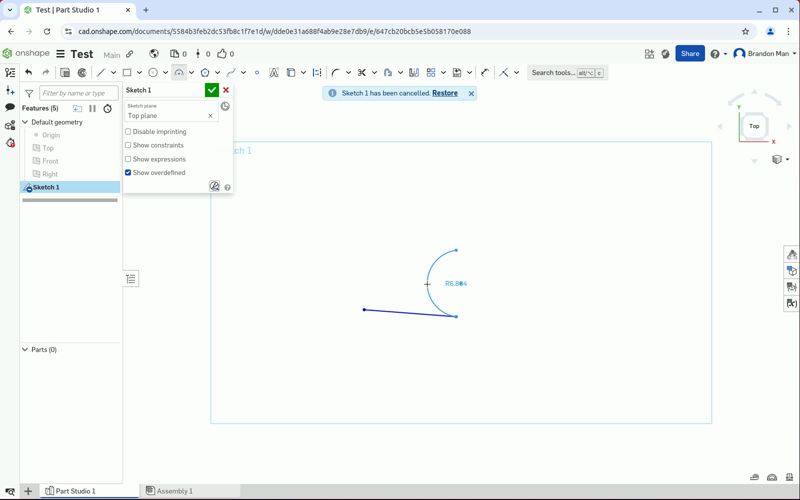
key_up(shift)
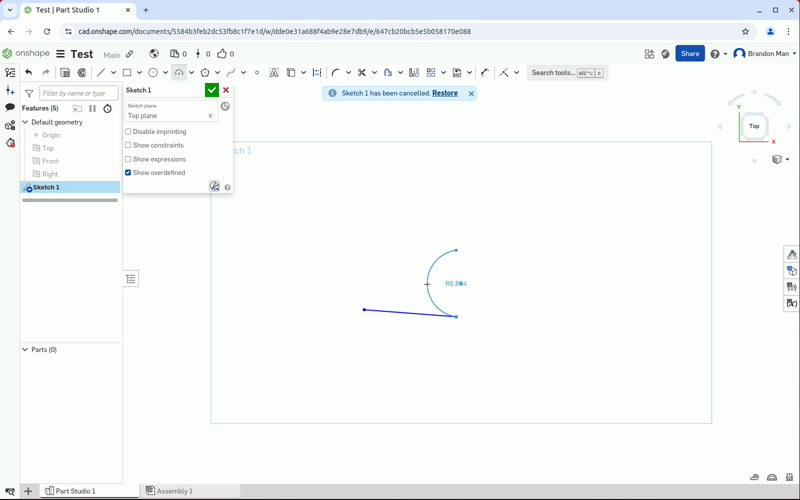
key(esc)
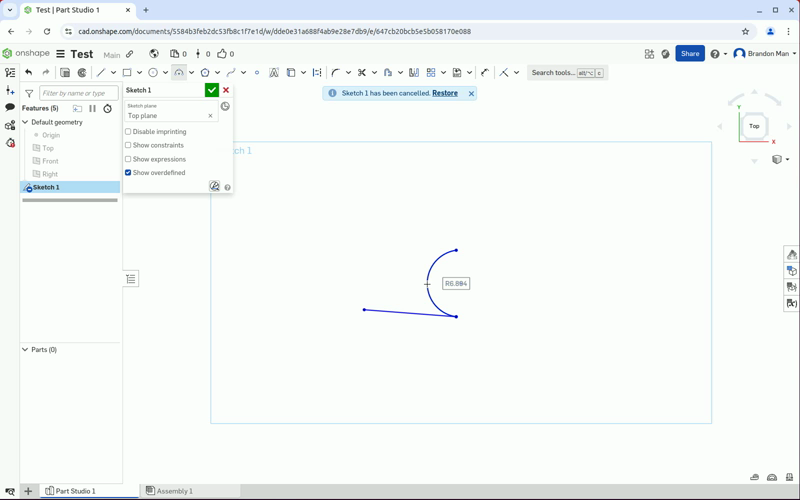
key(l)
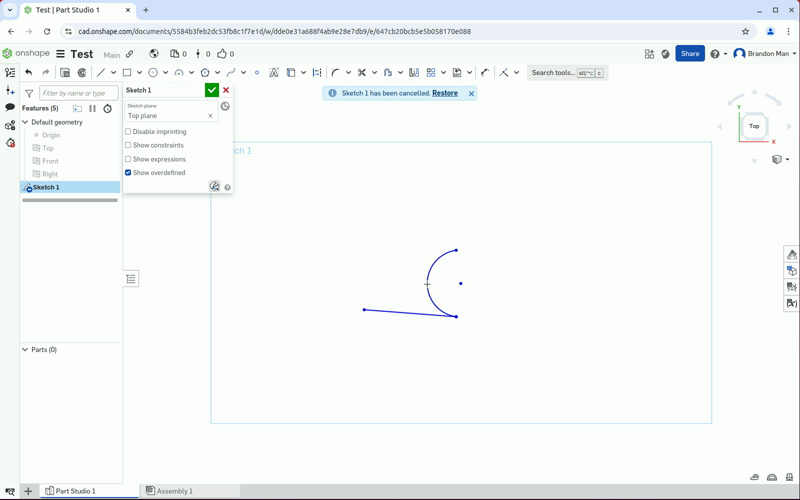
mouse_move(456, 250)
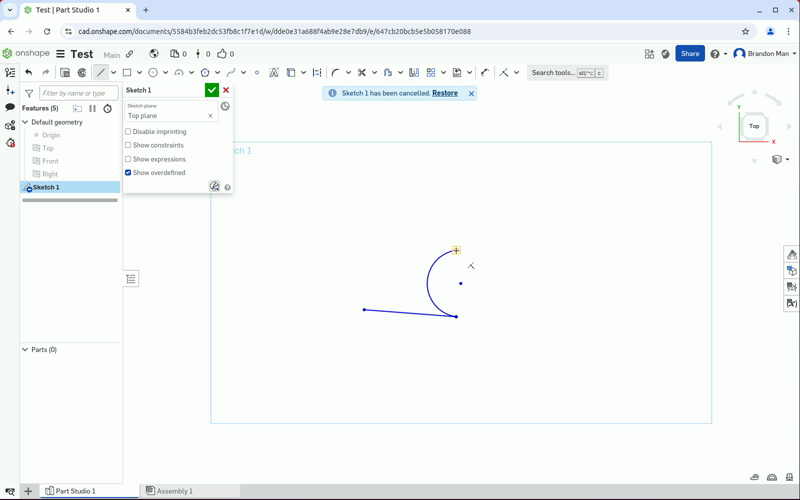
click(456, 250)
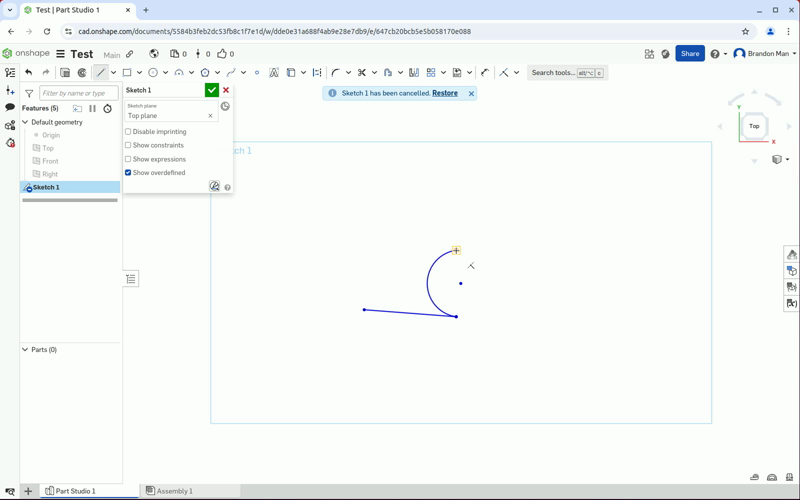
key_down(shift)
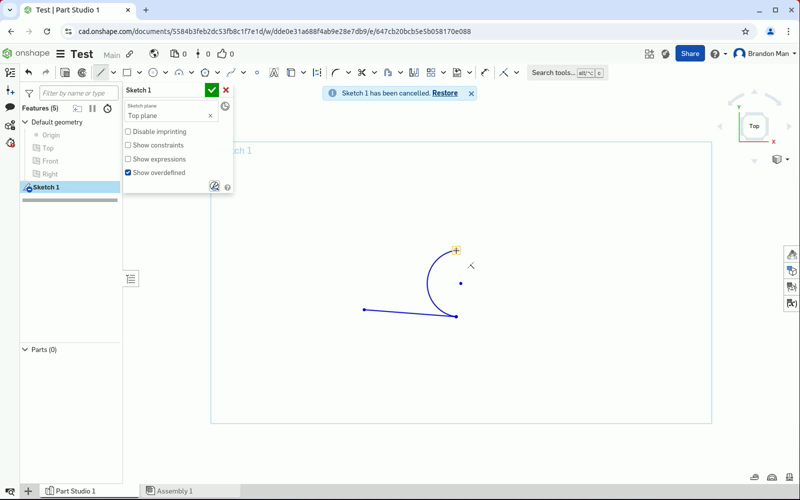
mouse_move(364, 256)
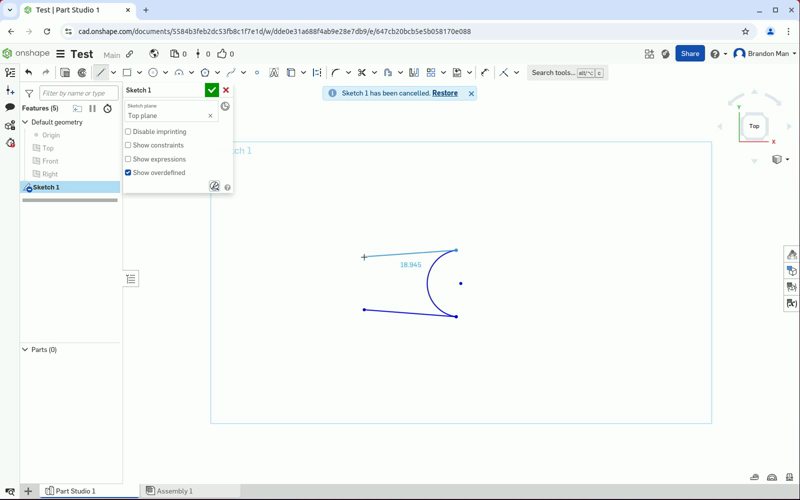
click(364, 256)
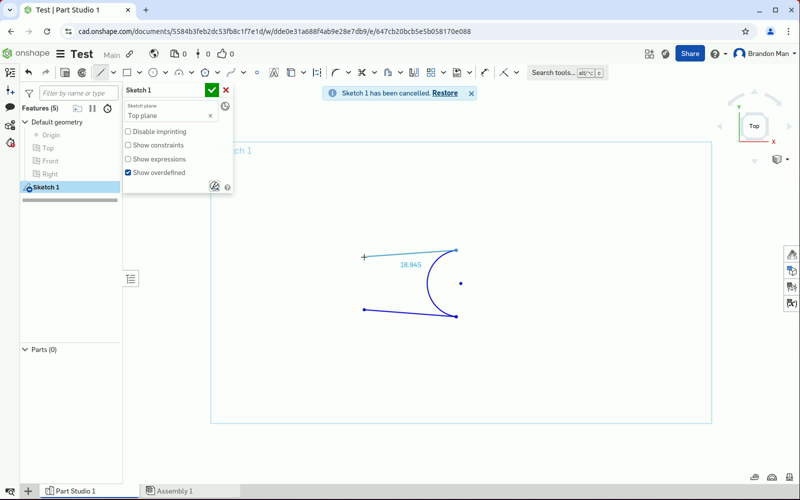
key_up(shift)
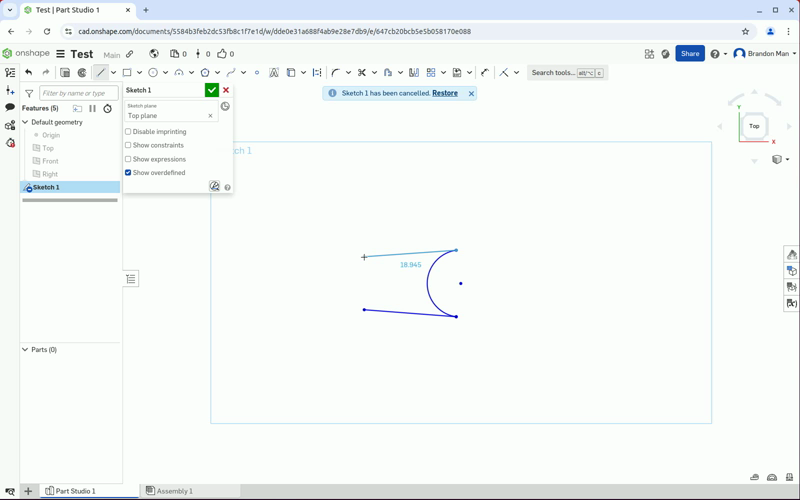
key(esc)
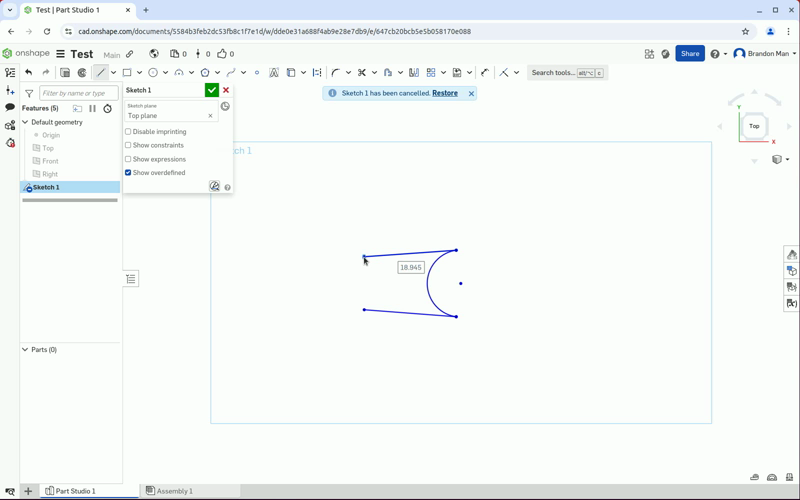
key(a)
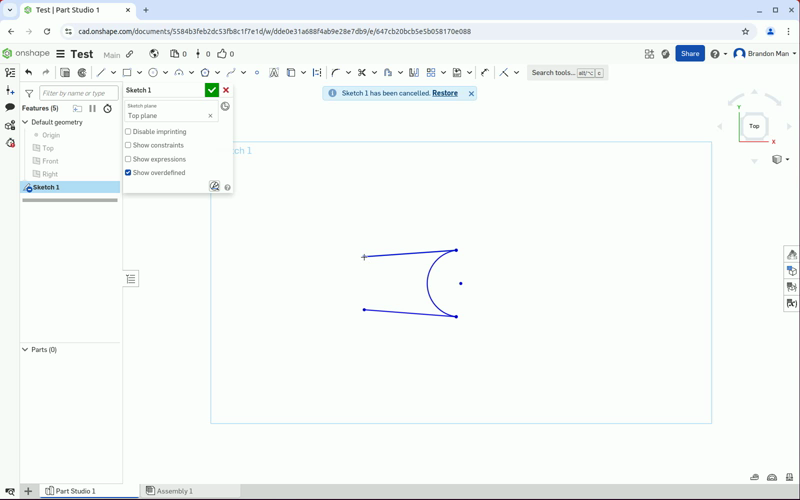
mouse_move(364, 256)
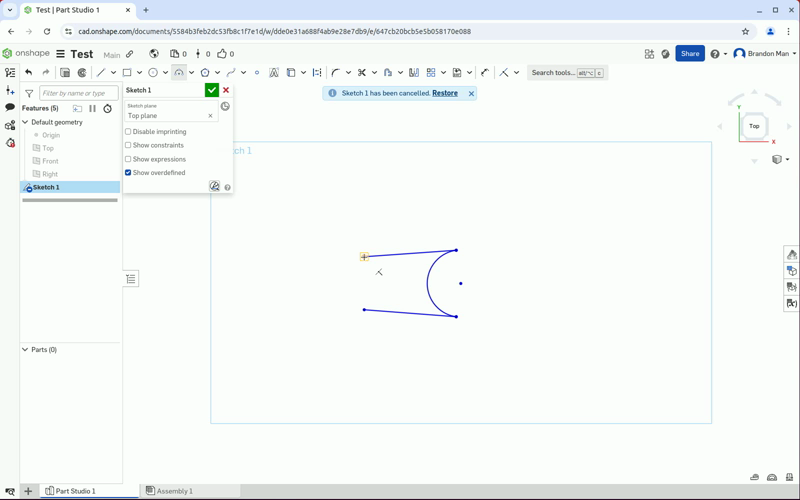
click(364, 256)
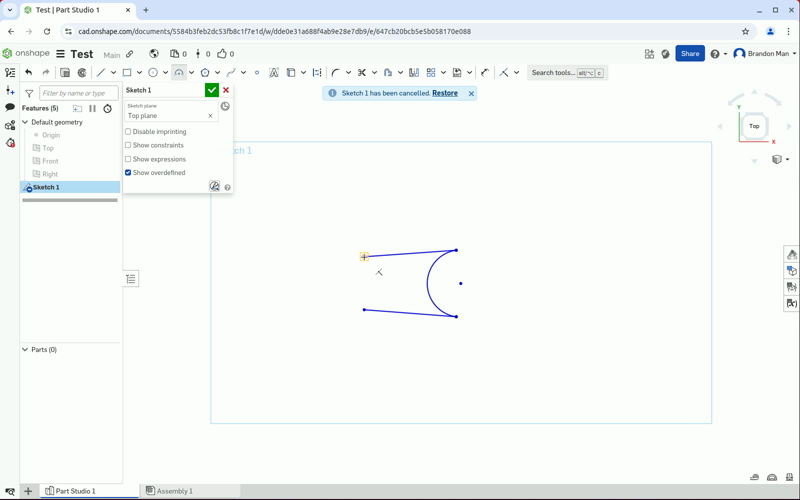
mouse_move(364, 309)
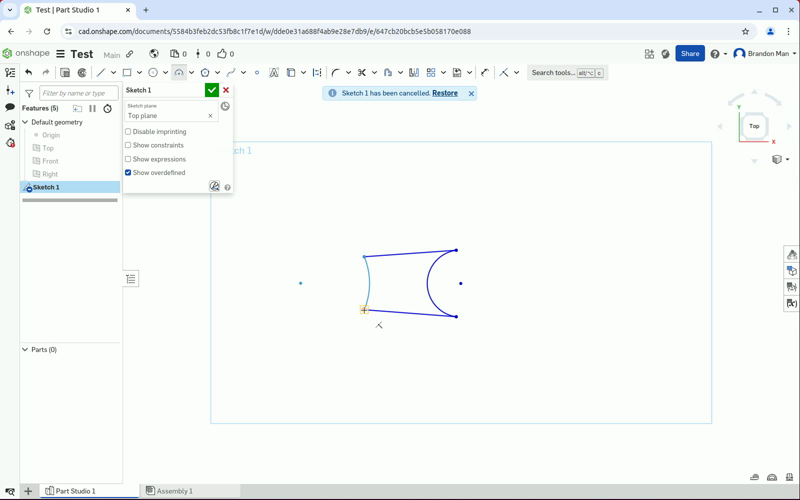
click(364, 309)
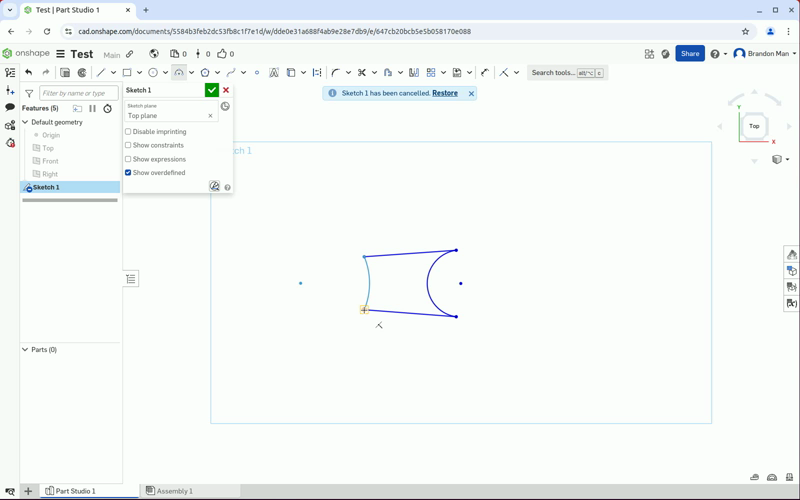
key_down(shift)
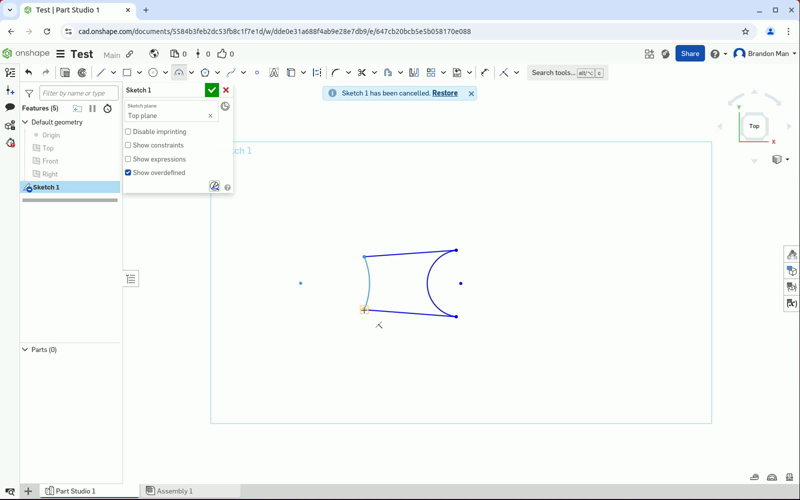
mouse_move(348, 283)
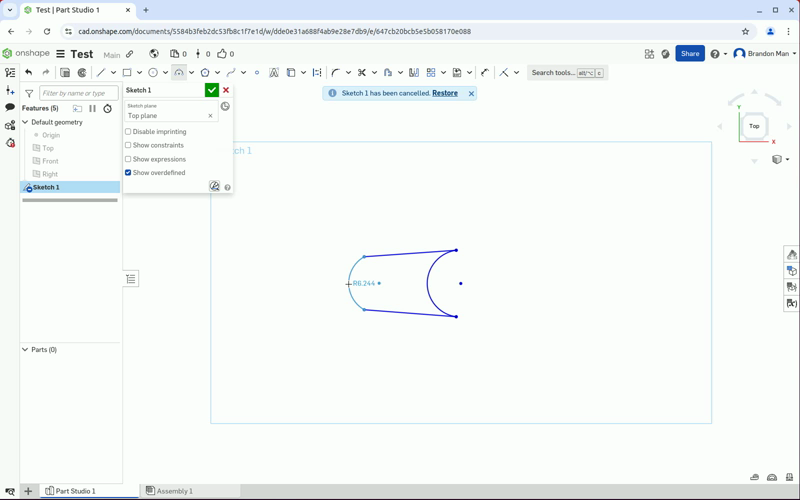
click(348, 283)
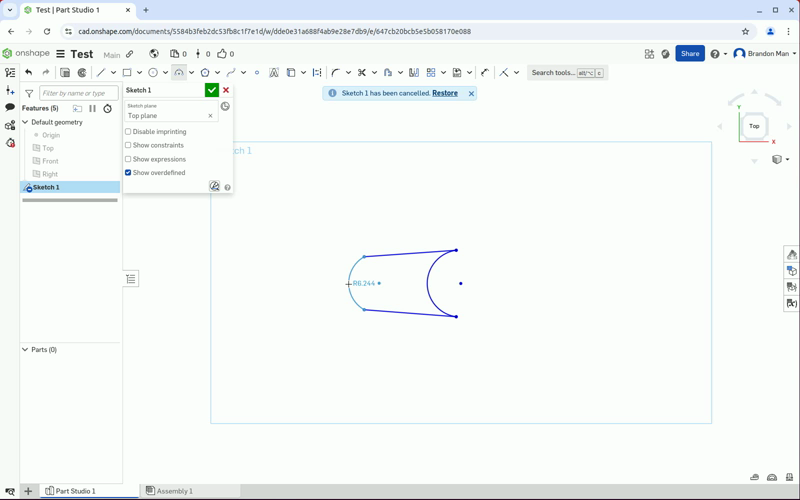
key_up(shift)
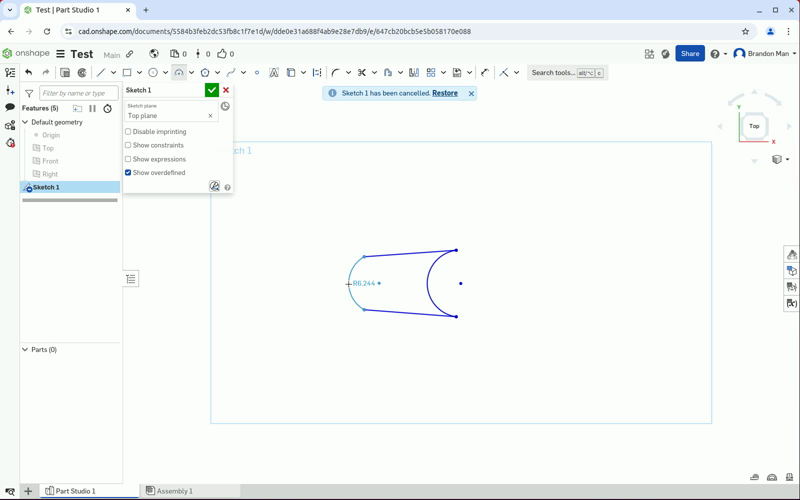
key(esc)
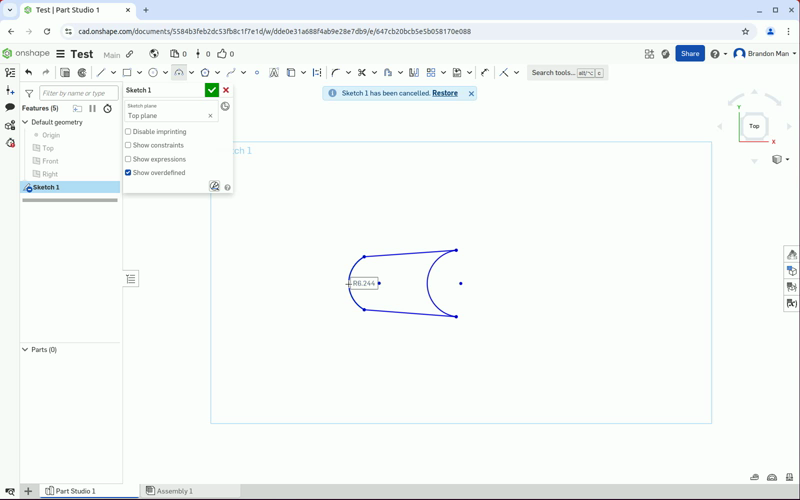
key(c)
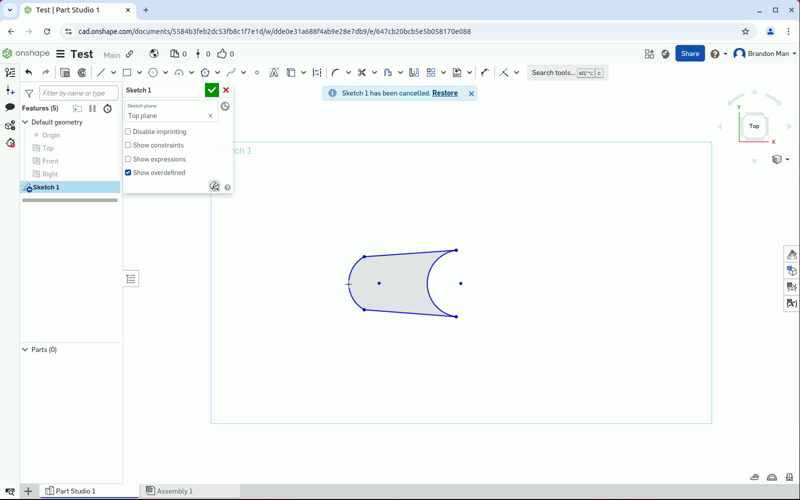
key_down(shift)
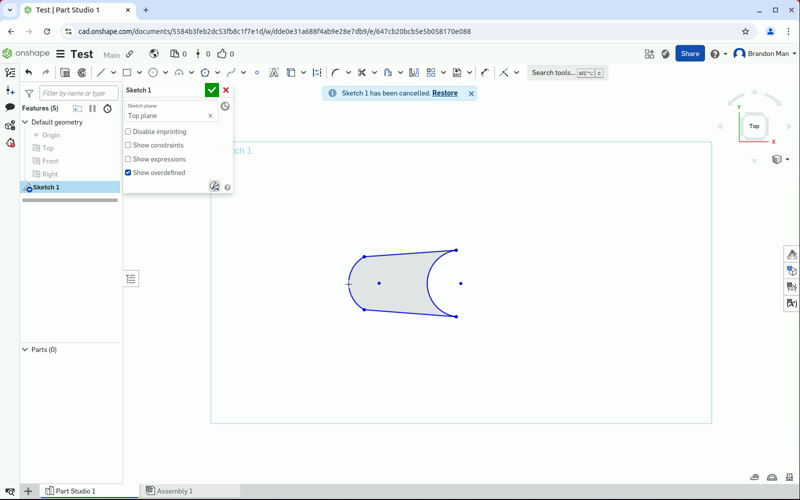
mouse_move(378, 282)
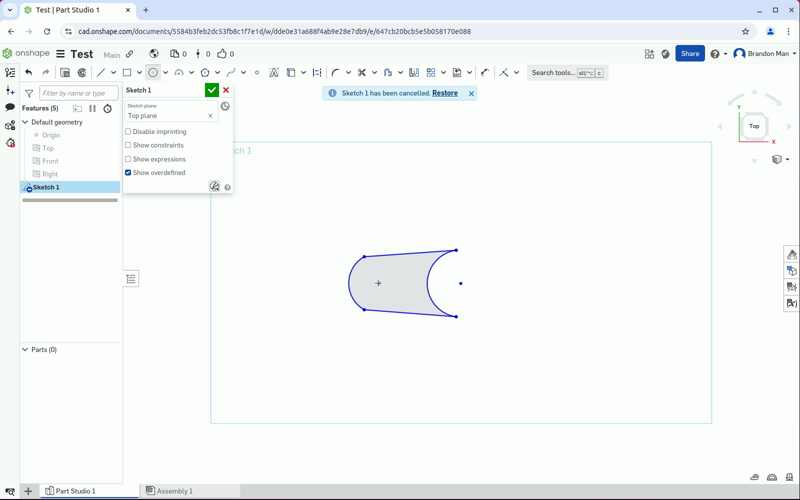
scroll(6)
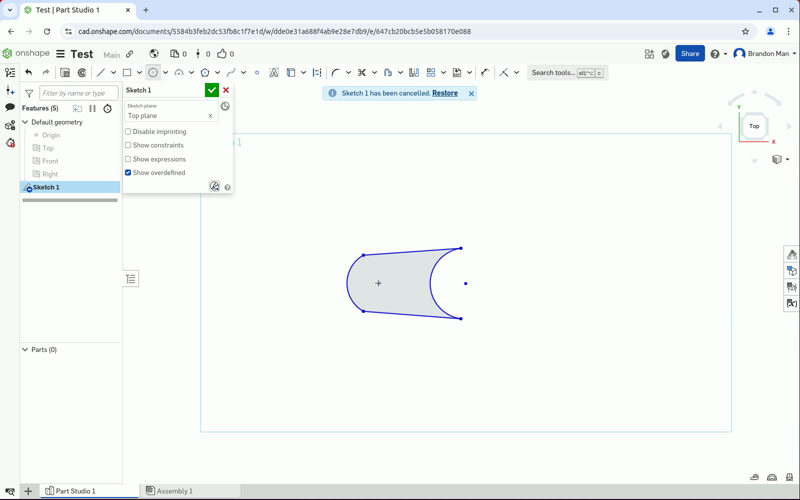
scroll(6)
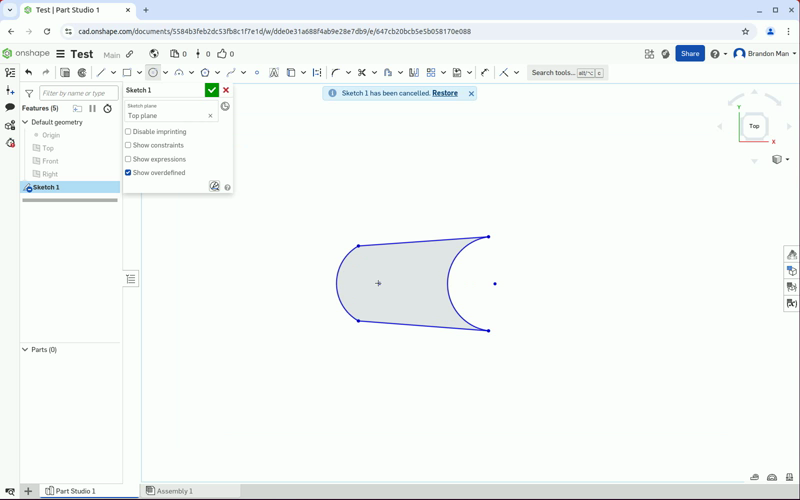
scroll(6)
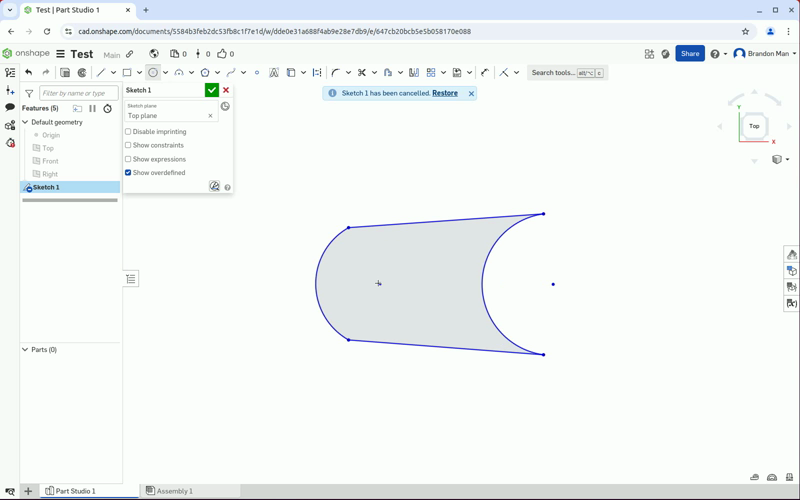
scroll(6)
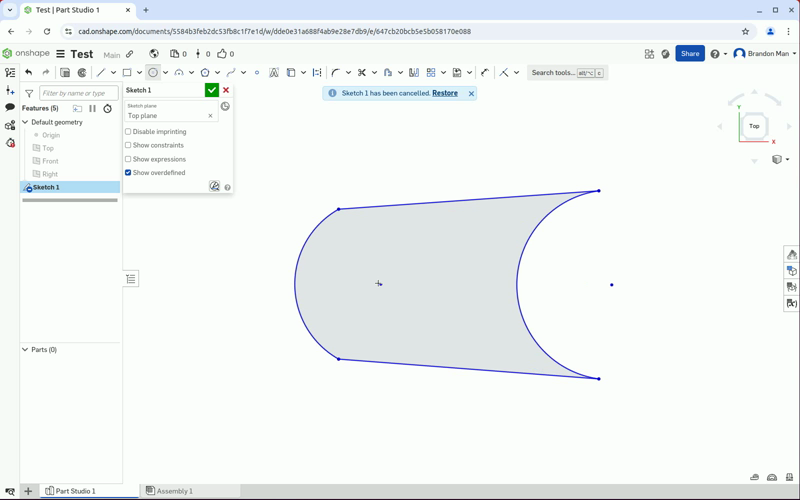
scroll(6)
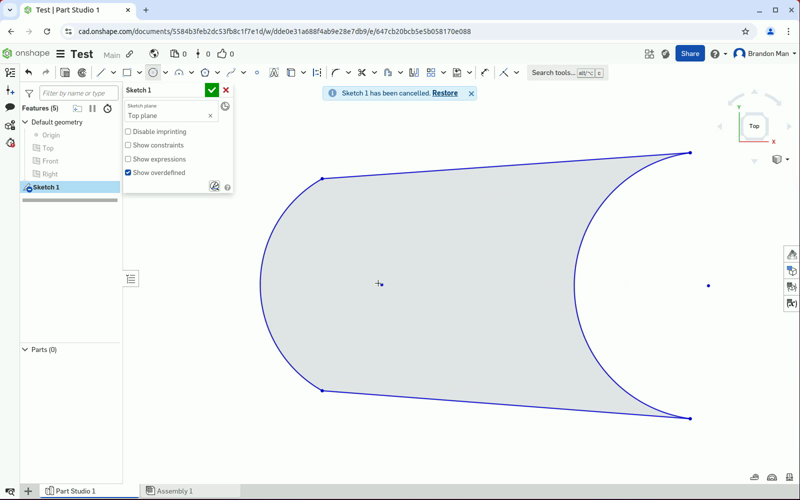
scroll(6)
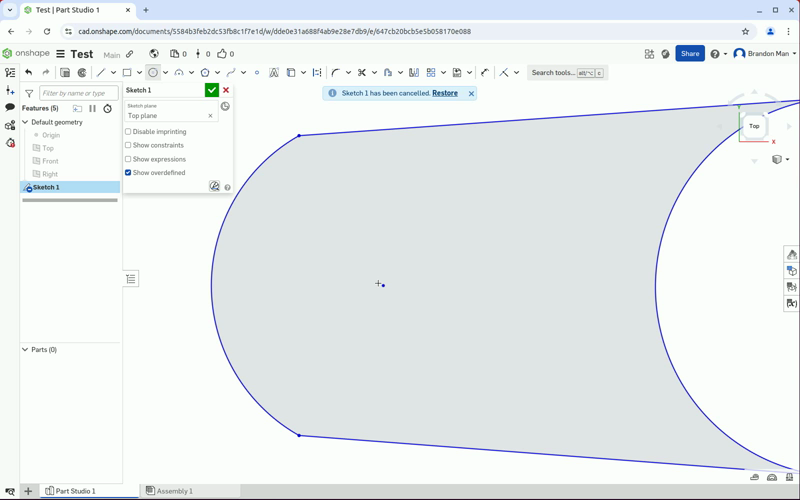
scroll(6)
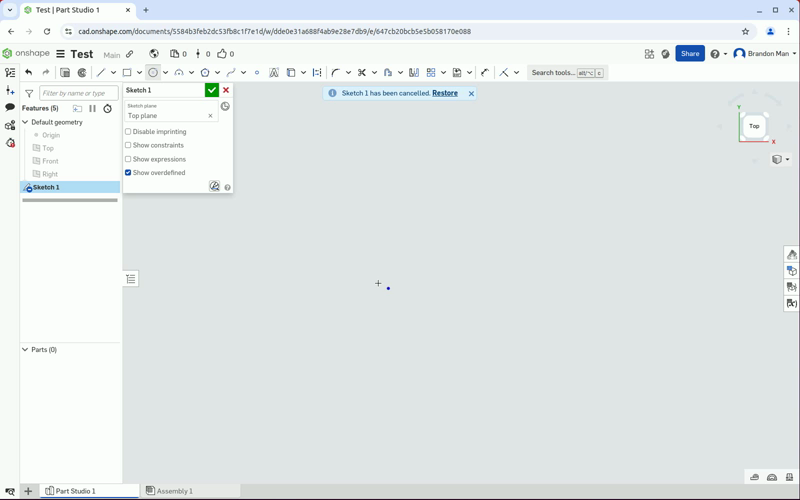
click(378, 282)
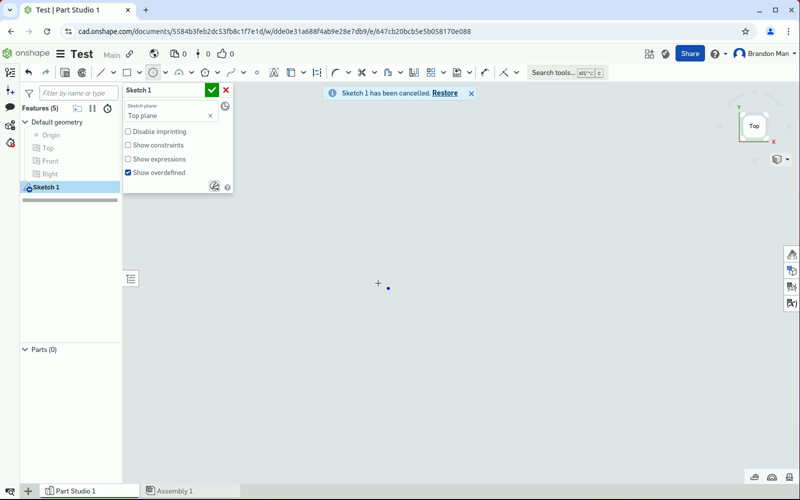
scroll(-6)
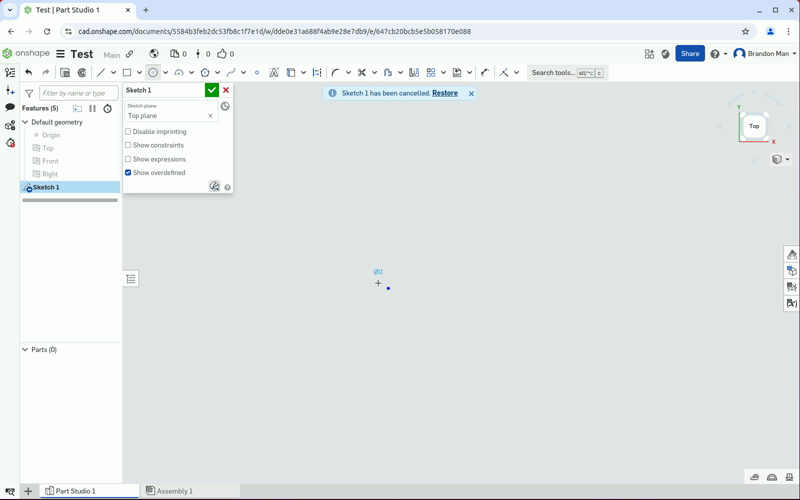
scroll(-6)
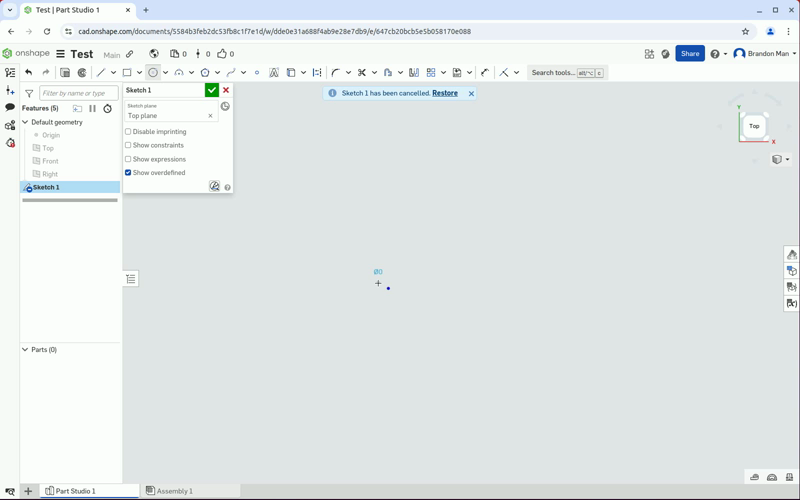
scroll(-6)
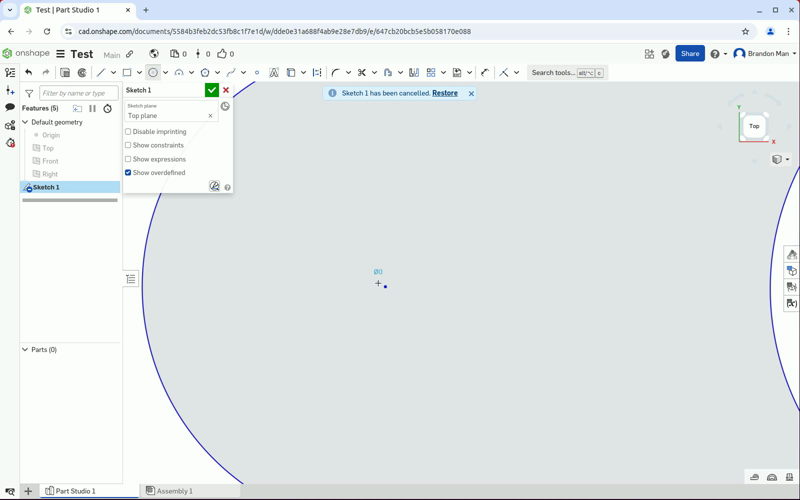
scroll(-6)
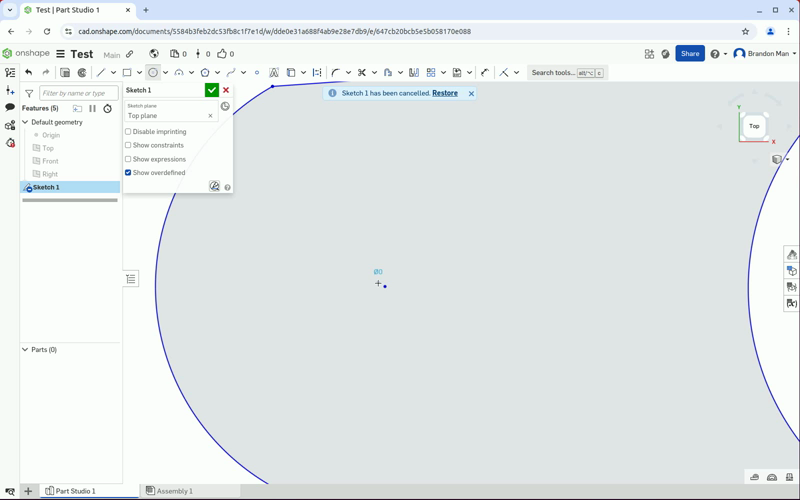
scroll(-6)
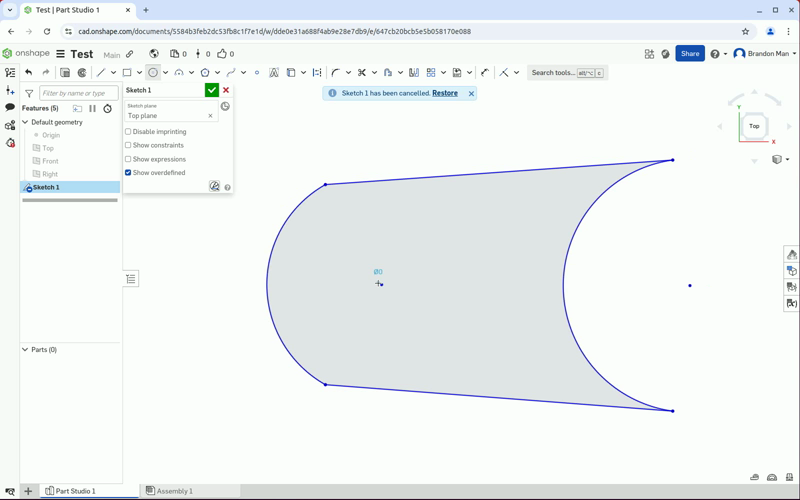
scroll(-6)
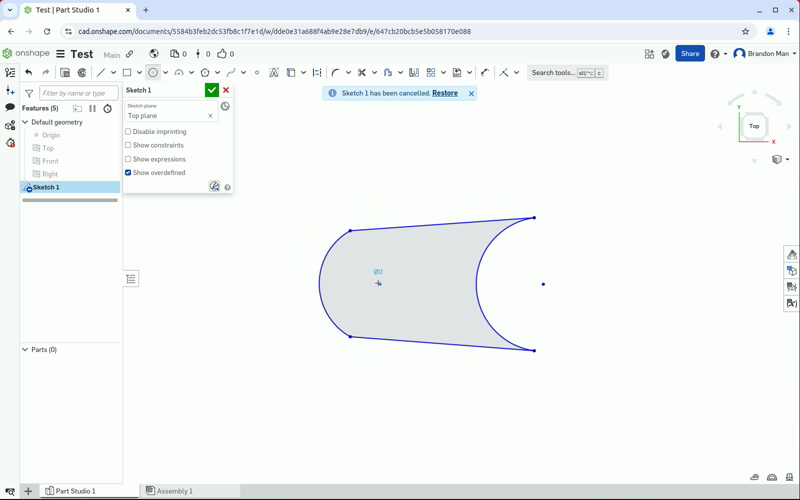
scroll(-6)
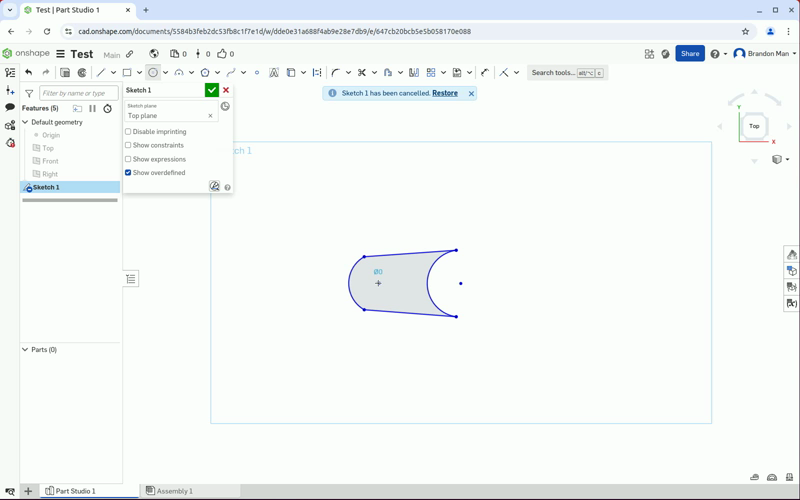
key_up(shift)
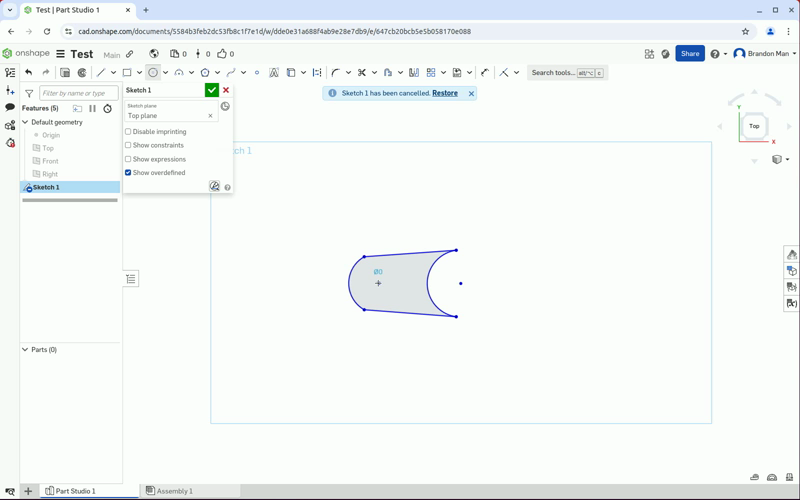
mouse_move(393, 282)
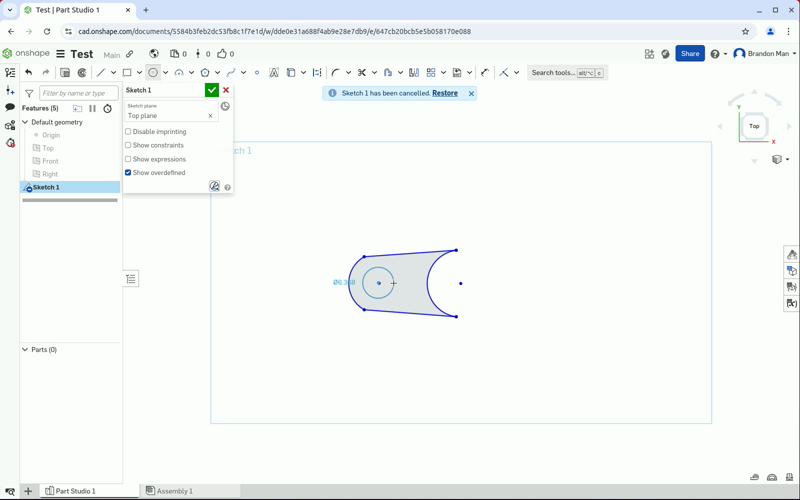
click(393, 282)
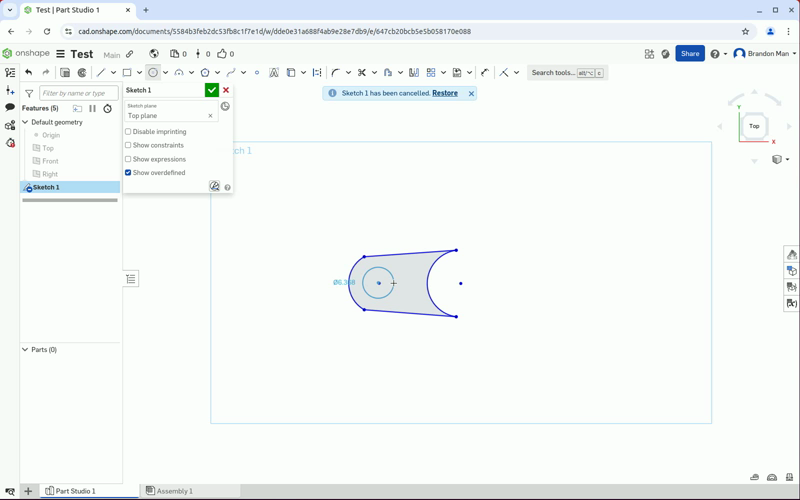
key(esc)
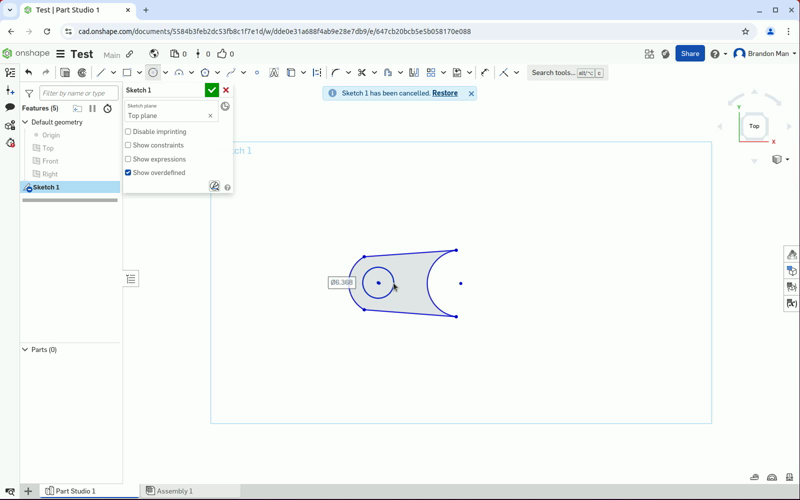
mouse_move(360, 292)
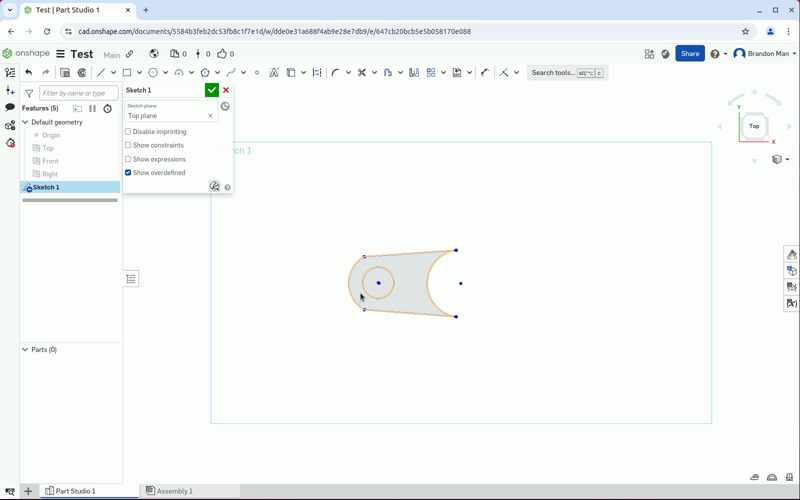
click(360, 292)
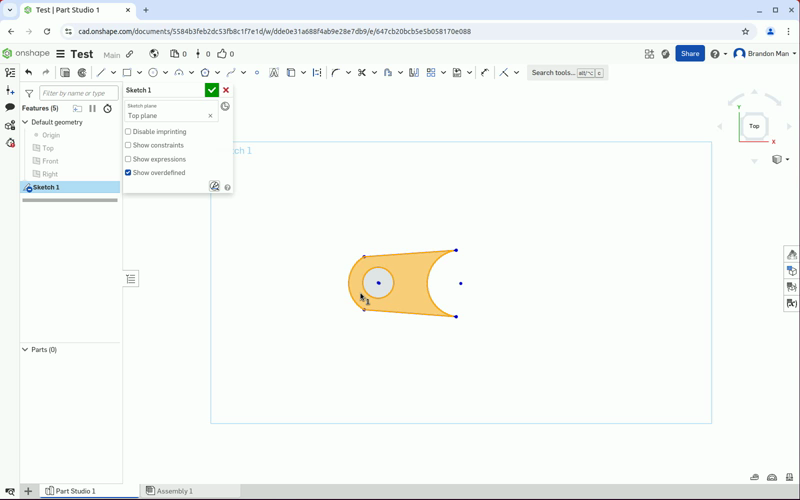
mouse_move(73, 352)
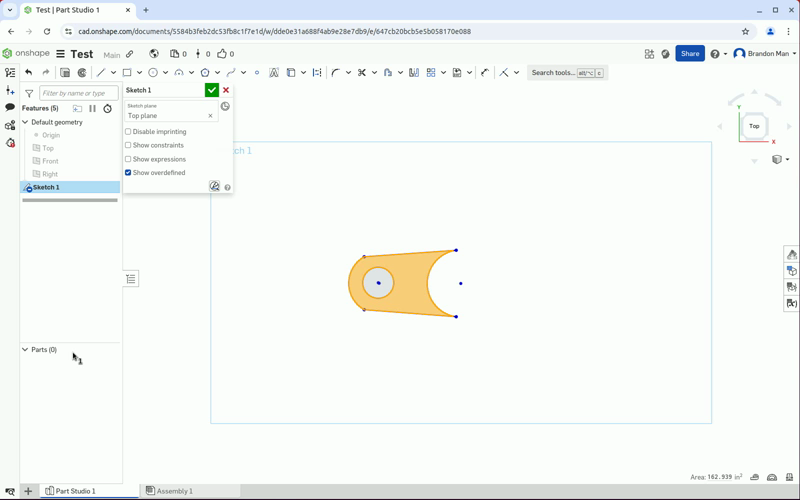
key(shift+y)
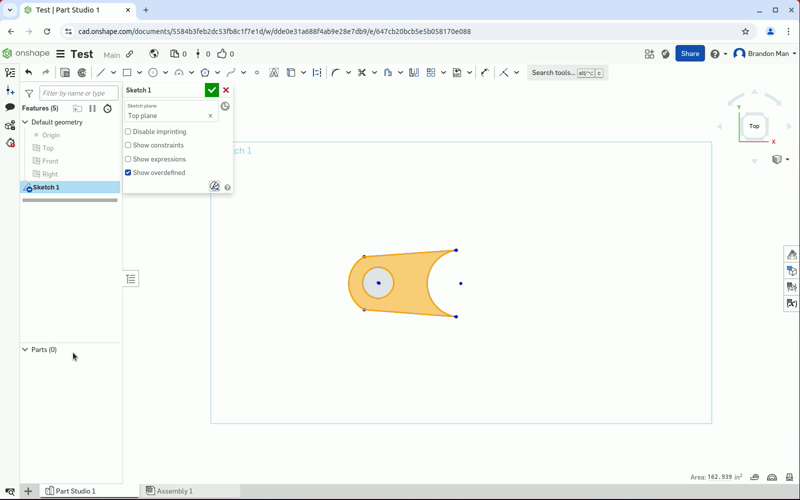
key(shift+e)
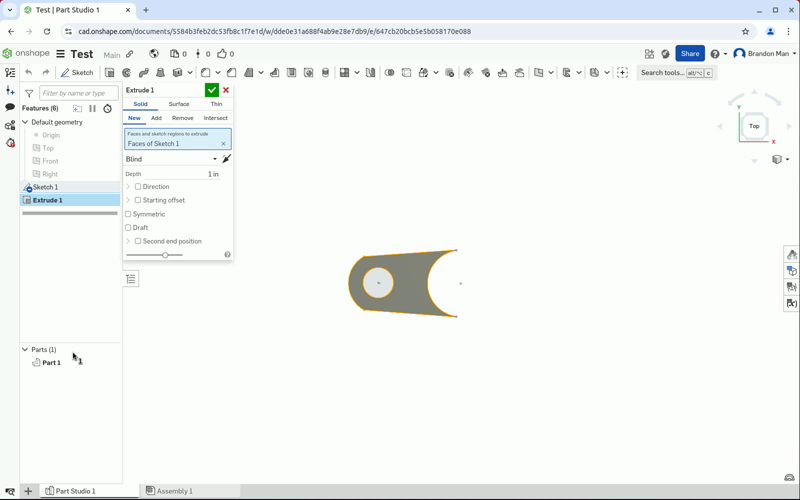
mouse_move(143, 106)
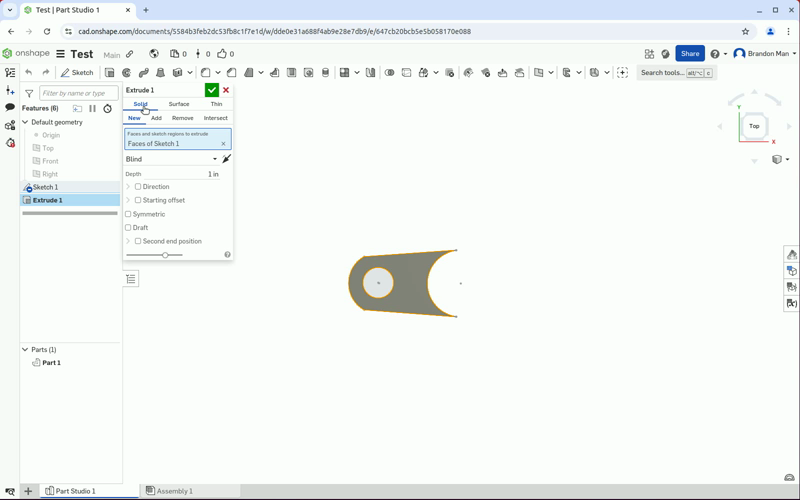
click(143, 106)
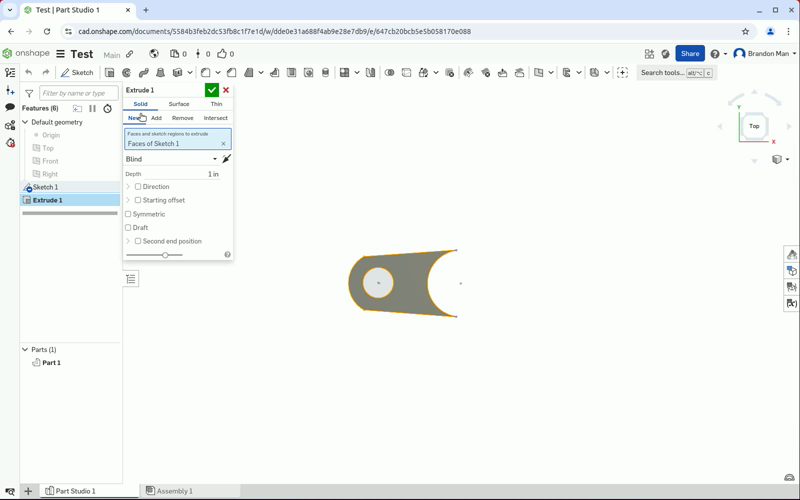
mouse_move(137, 120)
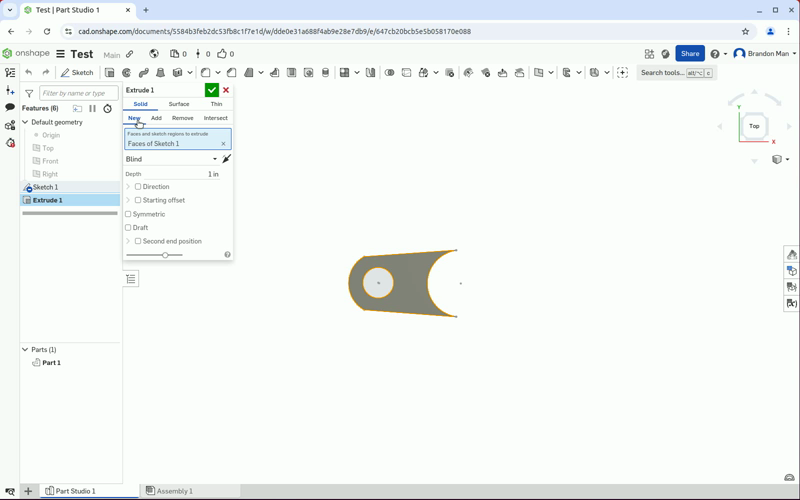
click(137, 120)
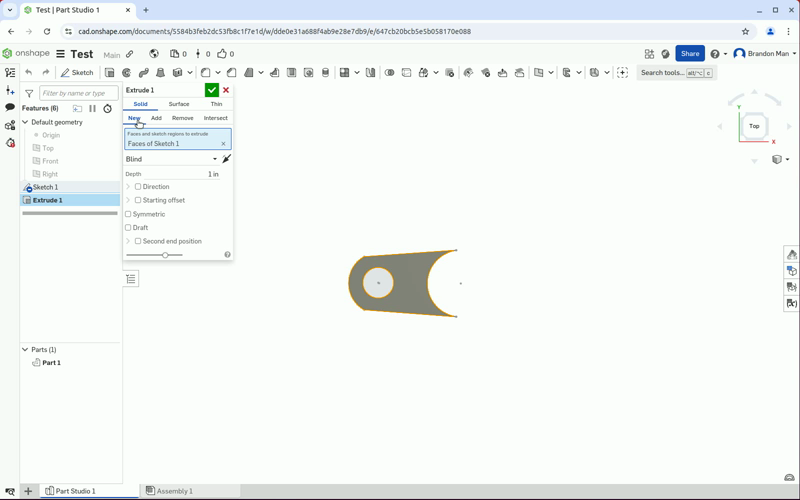
key(tab, 4)
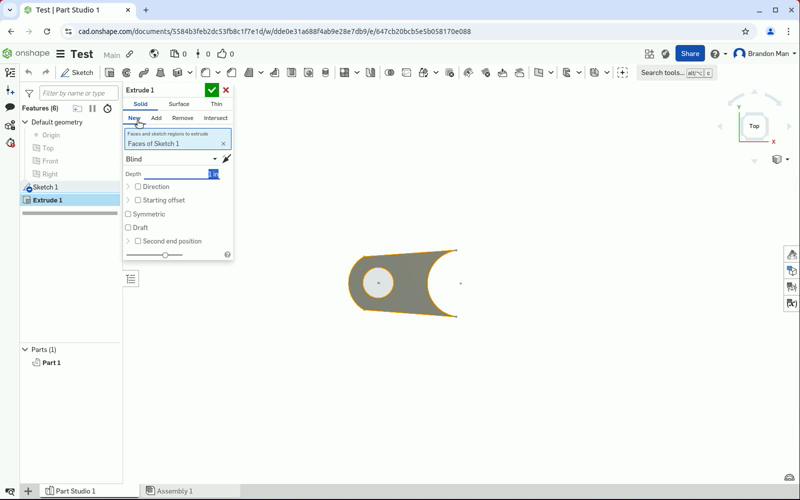
text(7.943)
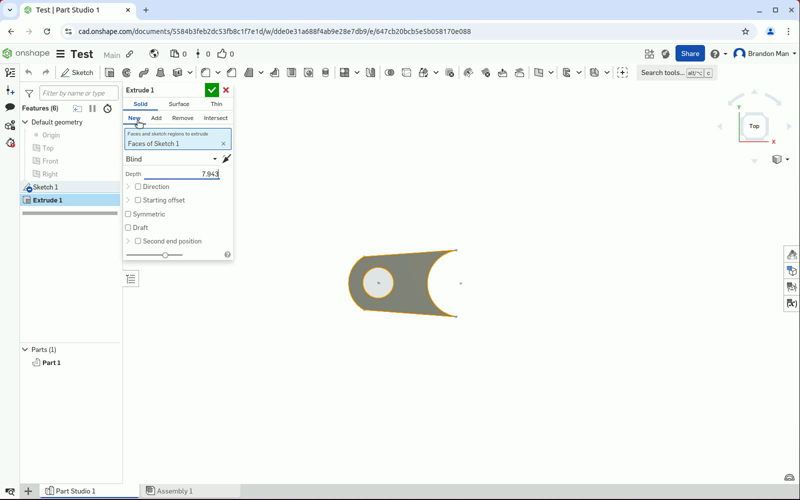
key(enter)
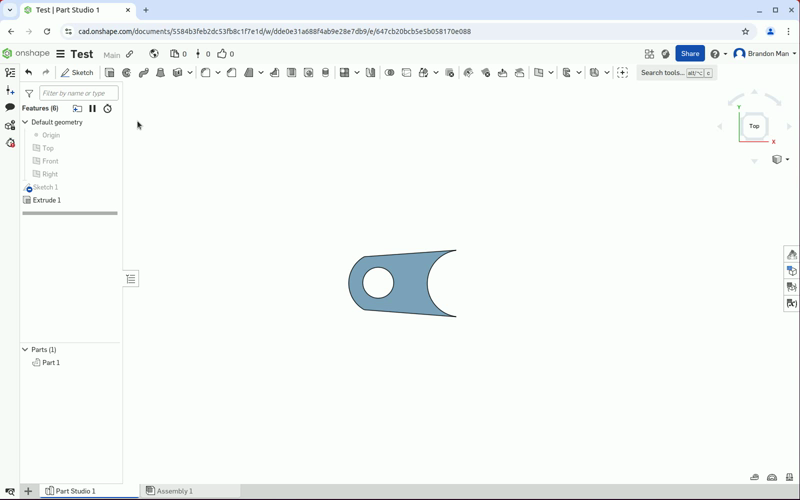
key(shift+h)
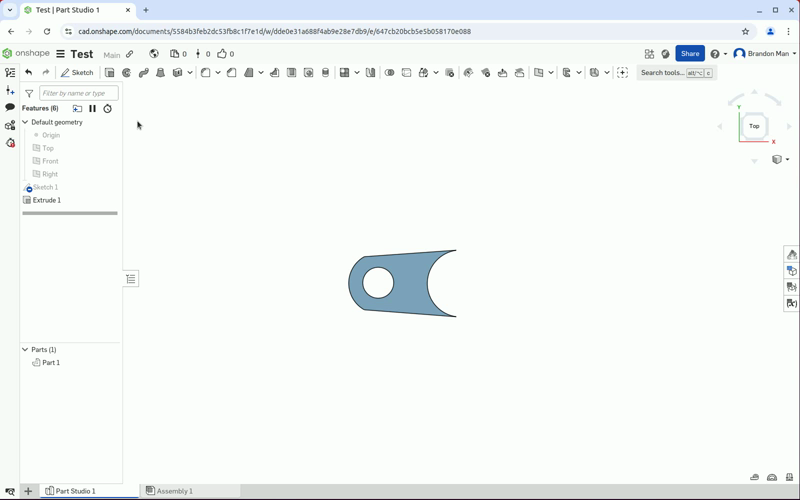
key(shift+h)
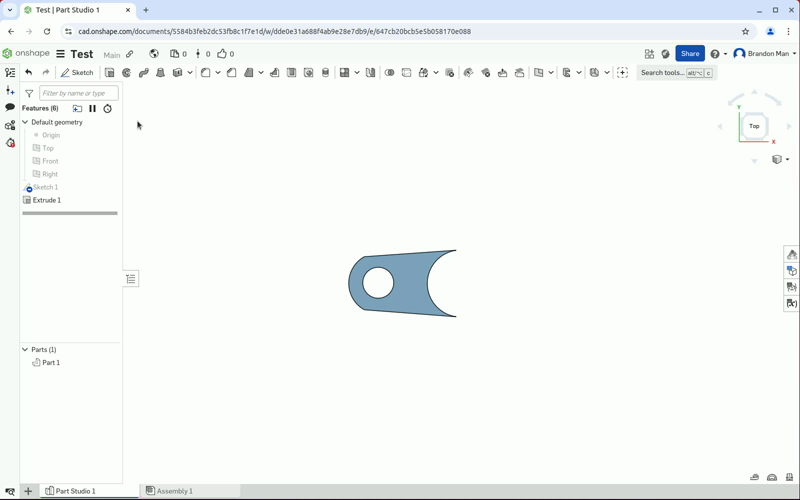
mouse_move(73, 189)
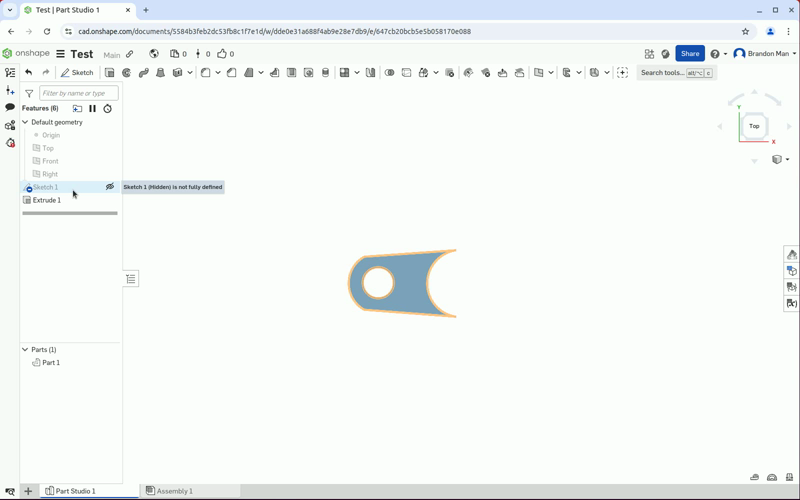
click(73, 189)
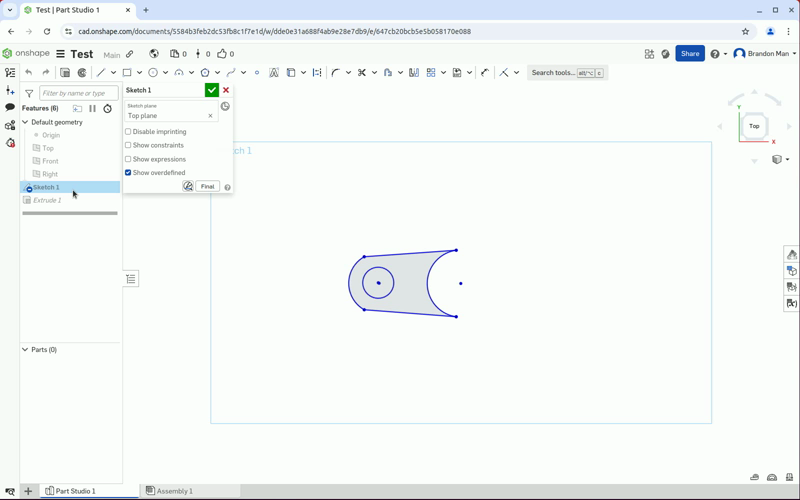
mouse_move(229, 92)
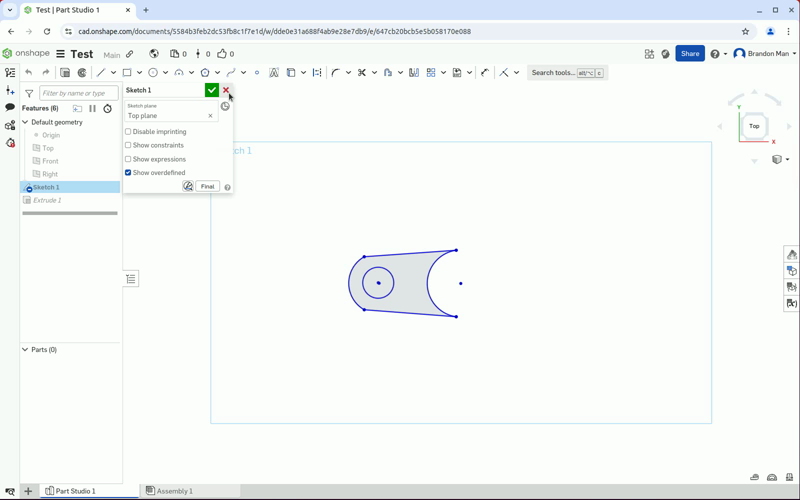
click(229, 92)
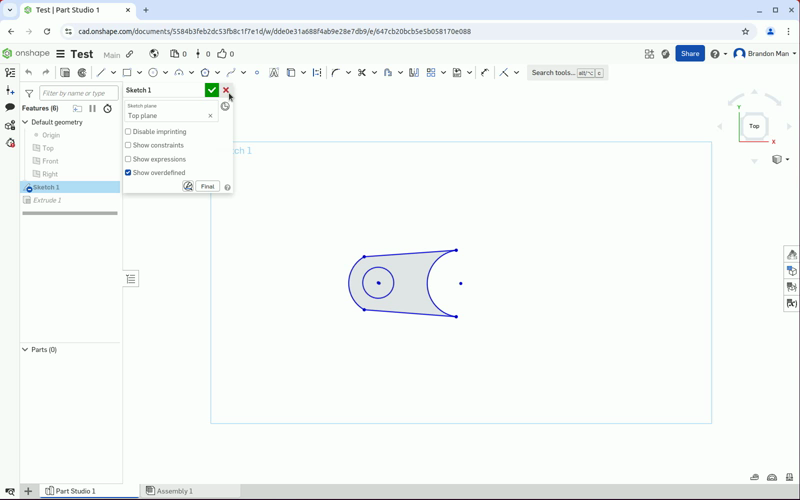
key(shift+s)
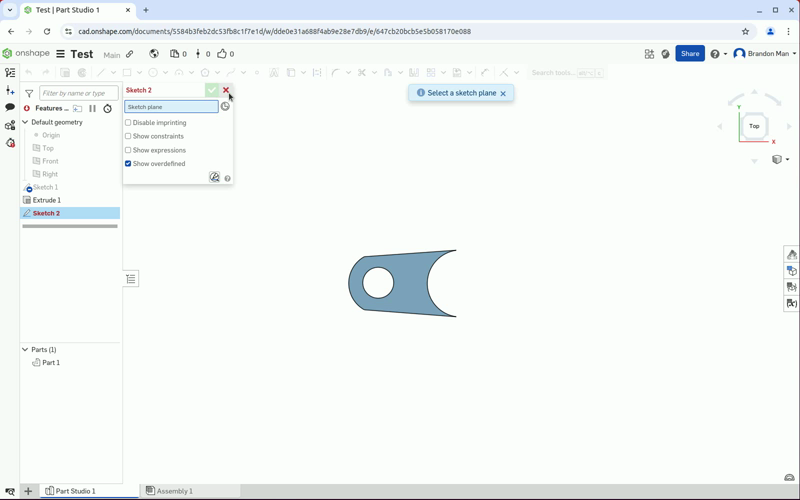
mouse_move(73, 150)
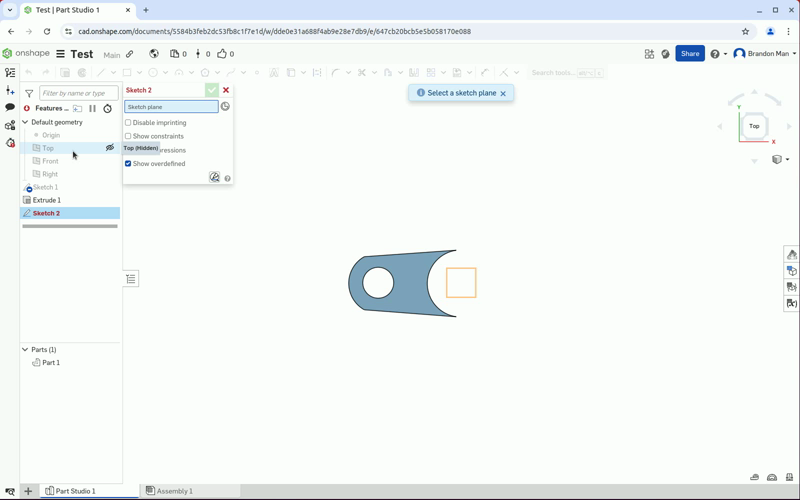
click(73, 150)
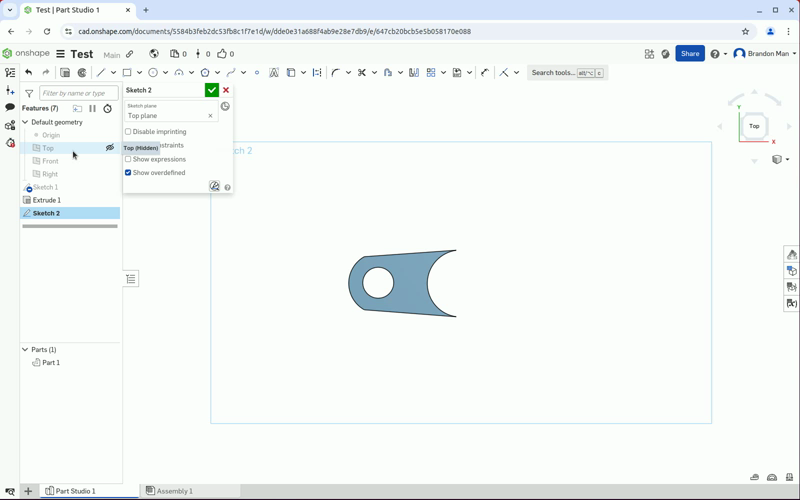
mouse_move(73, 352)
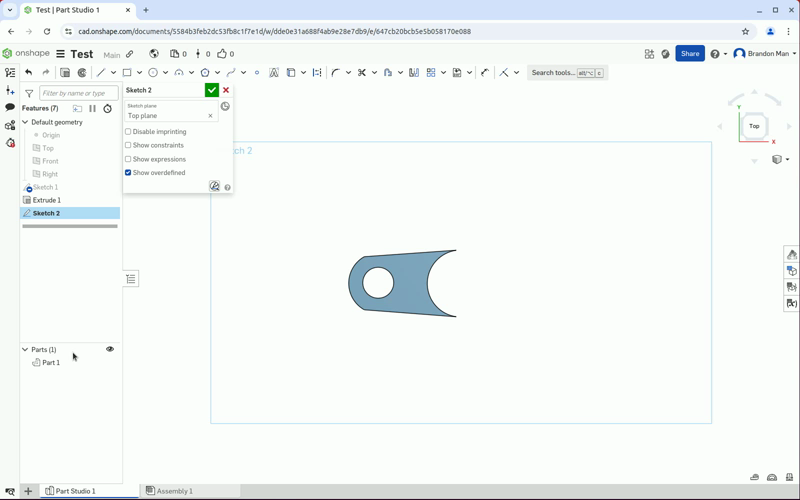
key(y)
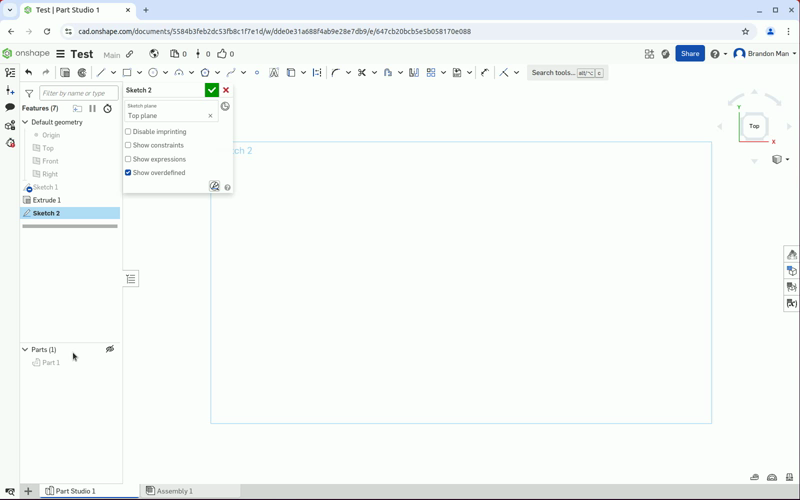
key(l)
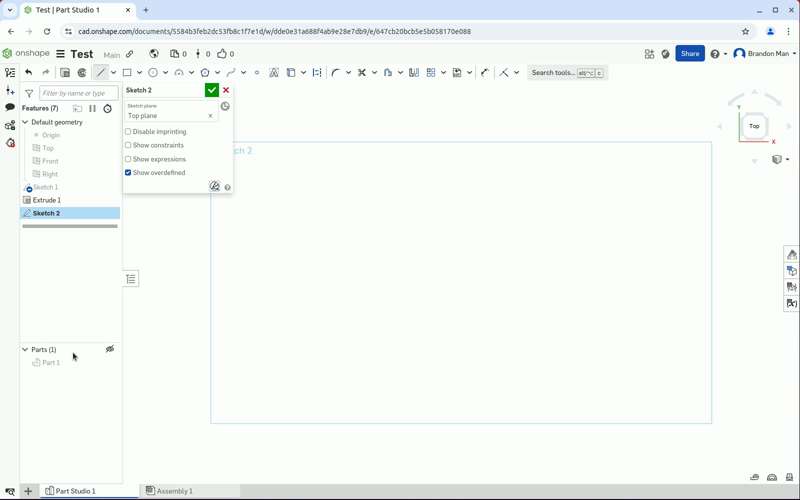
key_down(shift)
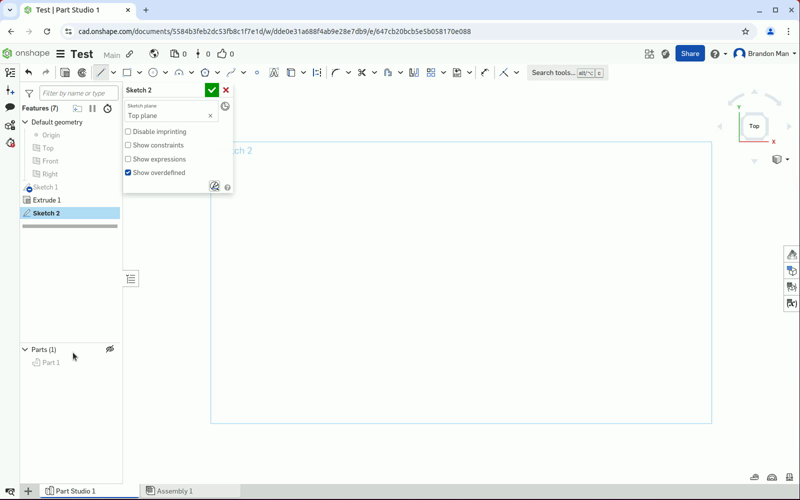
mouse_move(465, 315)
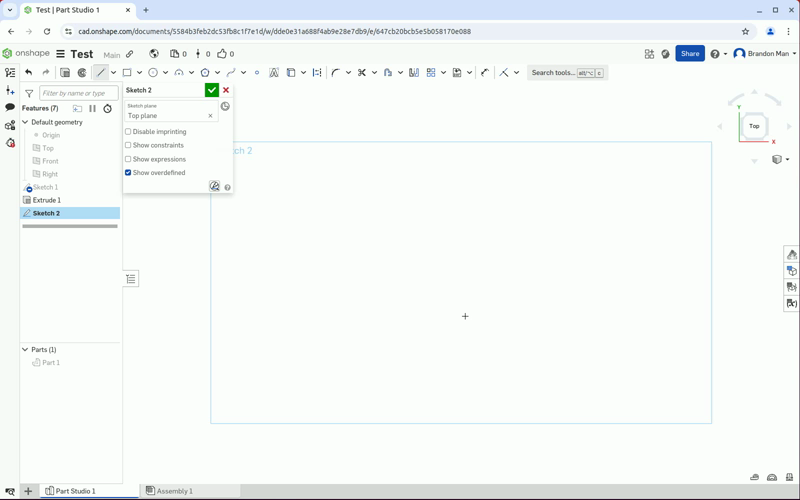
click(465, 315)
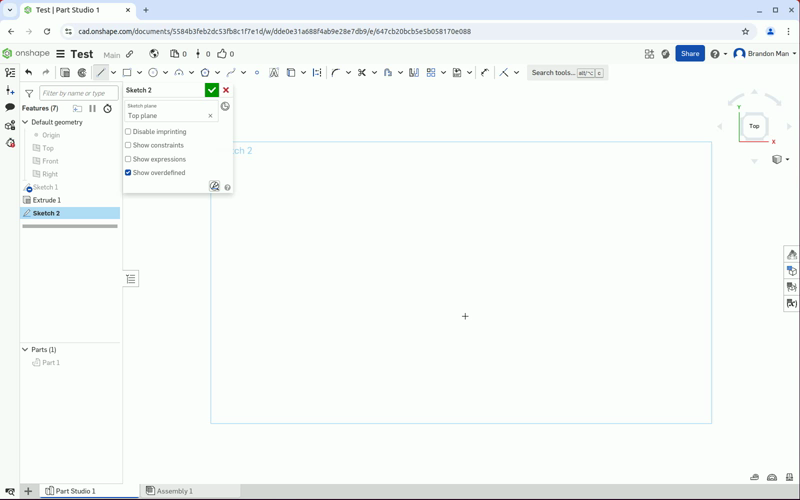
key_up(shift)
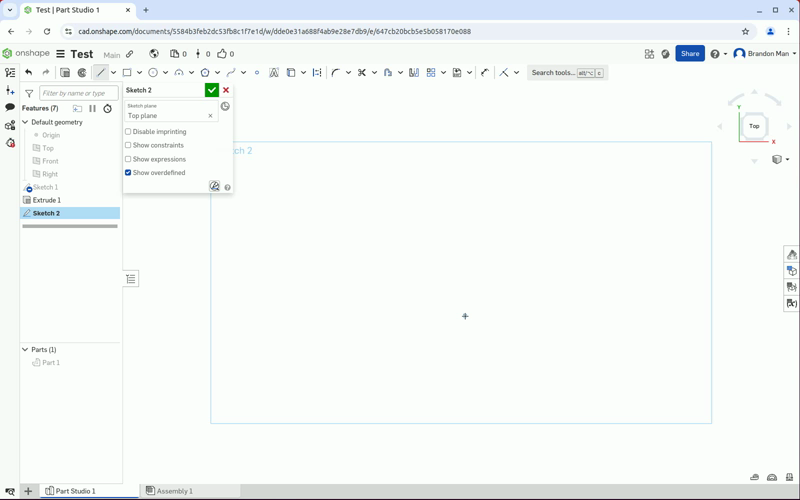
key_down(shift)
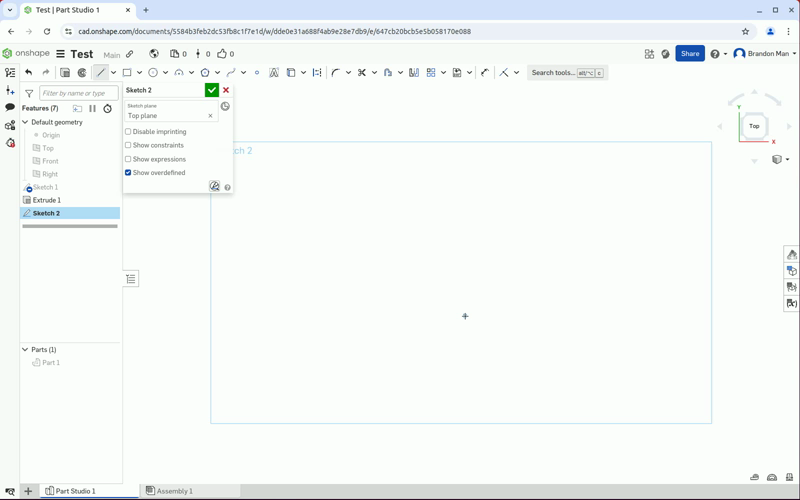
mouse_move(556, 309)
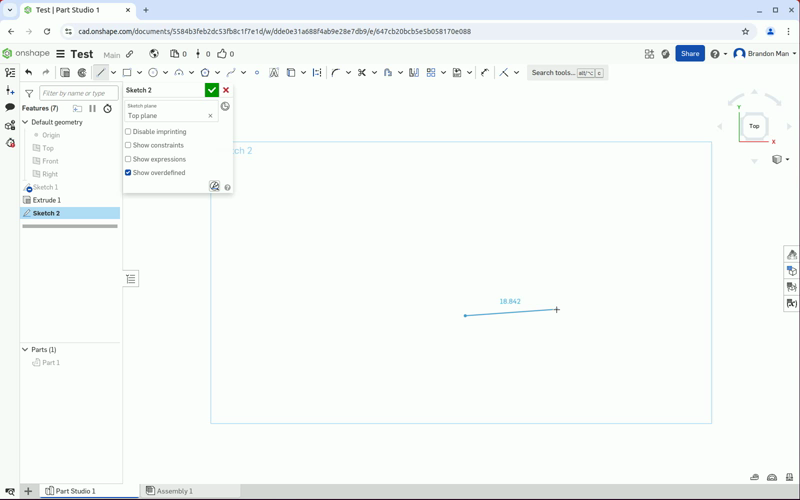
click(556, 309)
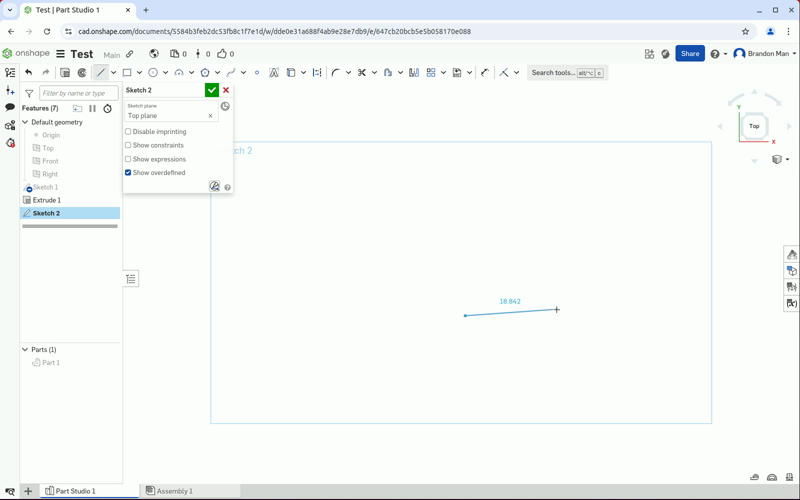
key_up(shift)
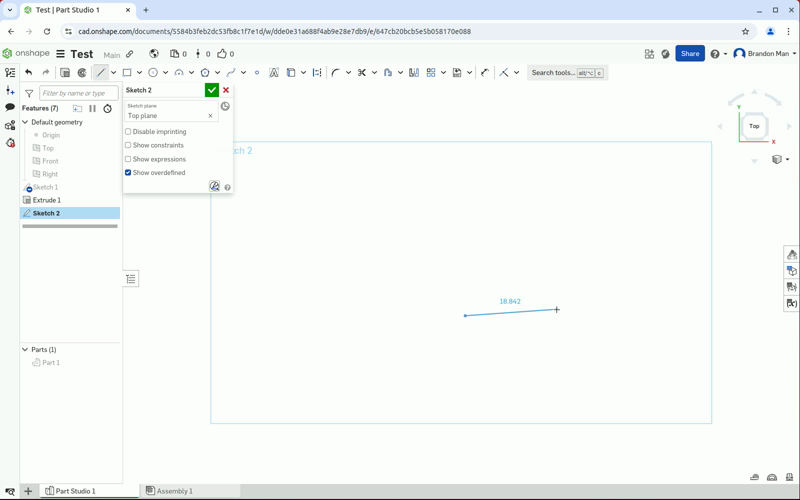
key(esc)
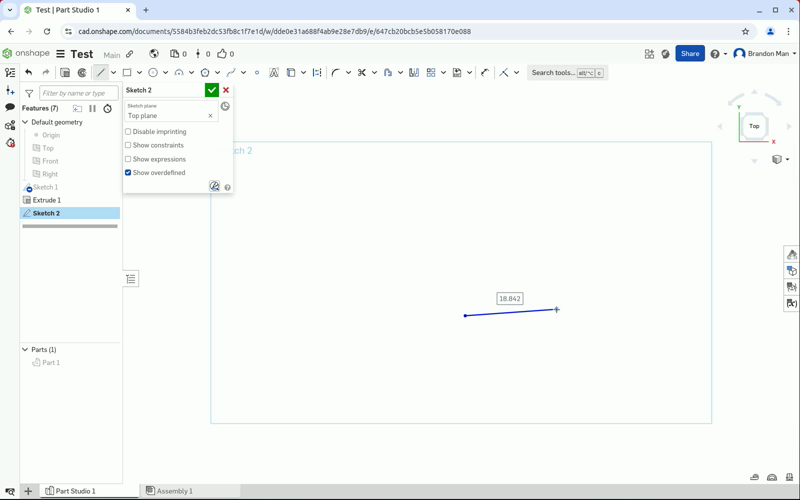
key(a)
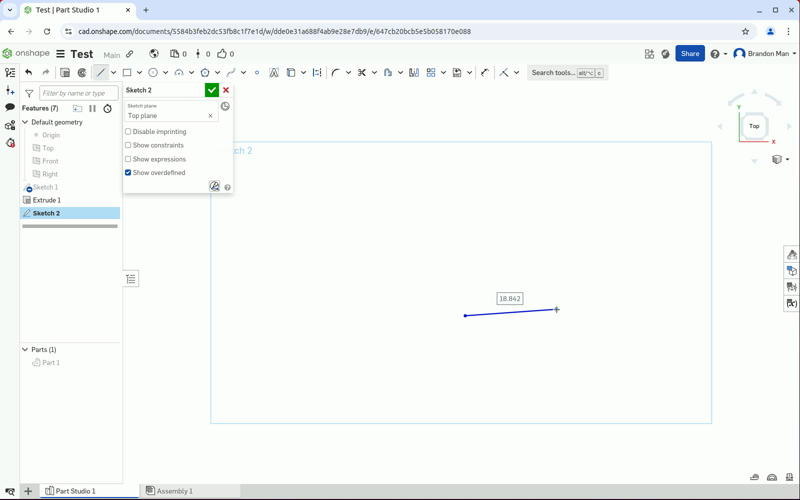
mouse_move(556, 309)
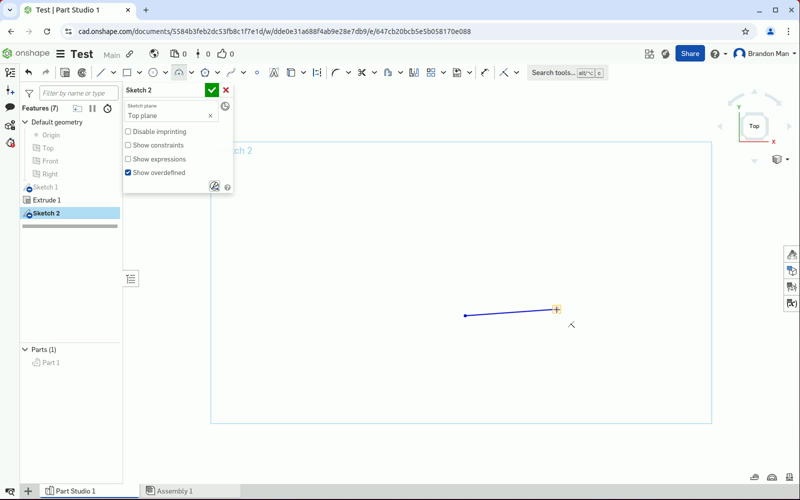
click(556, 309)
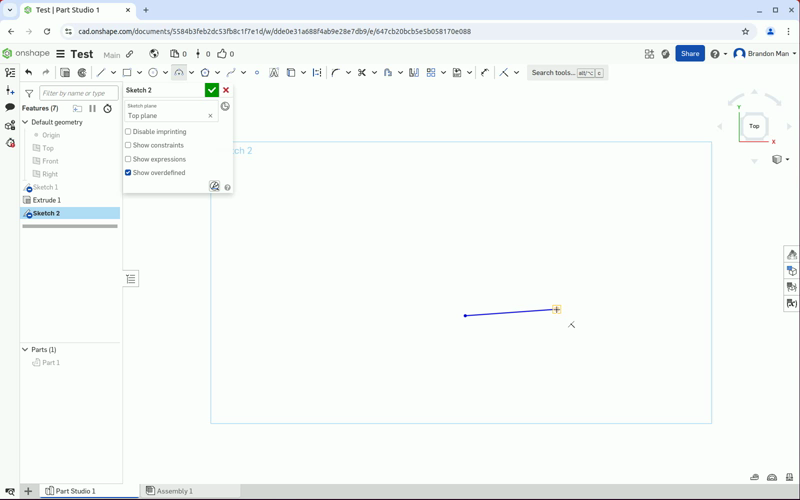
key_down(shift)
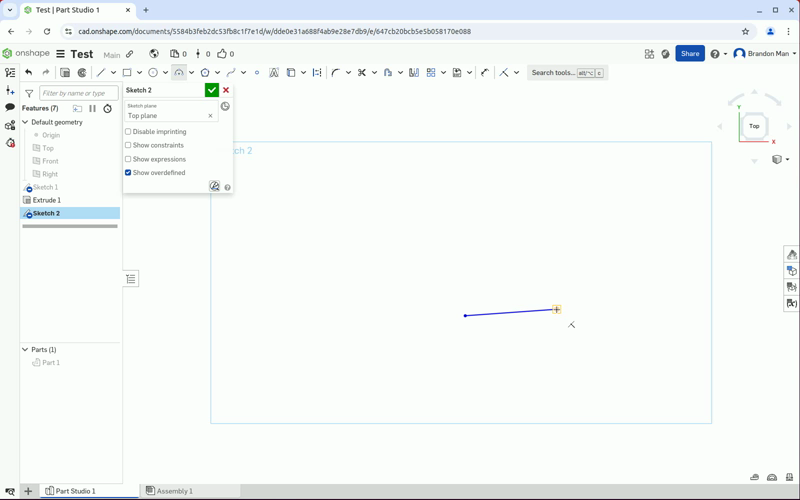
mouse_move(556, 256)
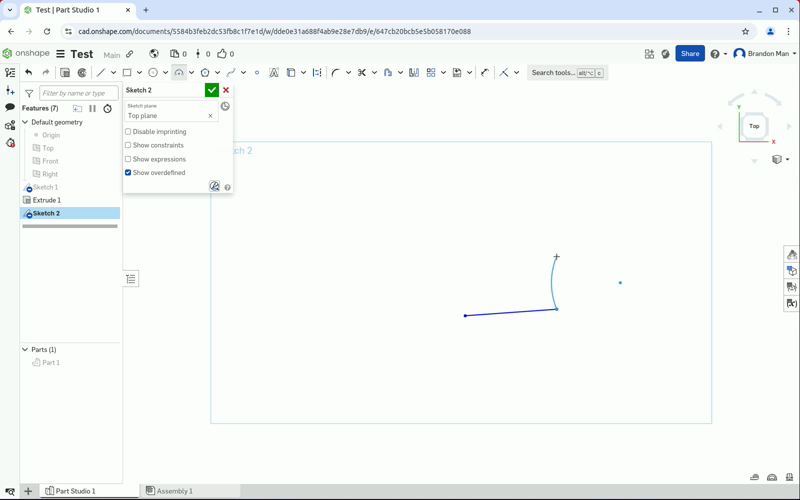
click(556, 256)
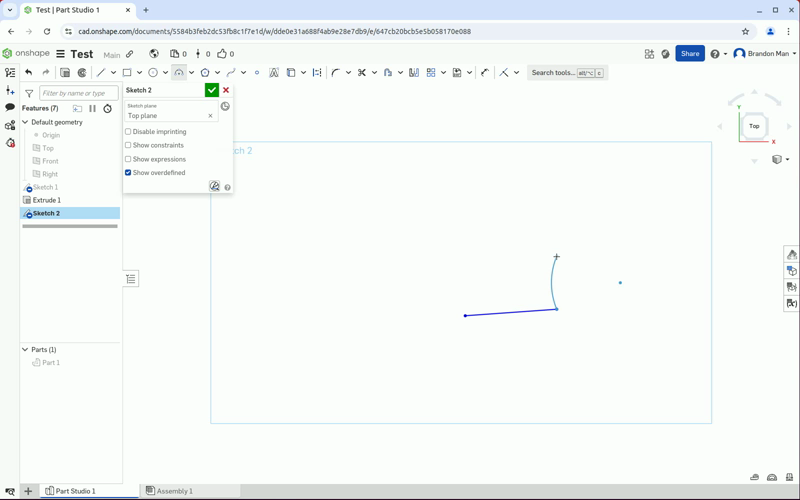
mouse_move(571, 282)
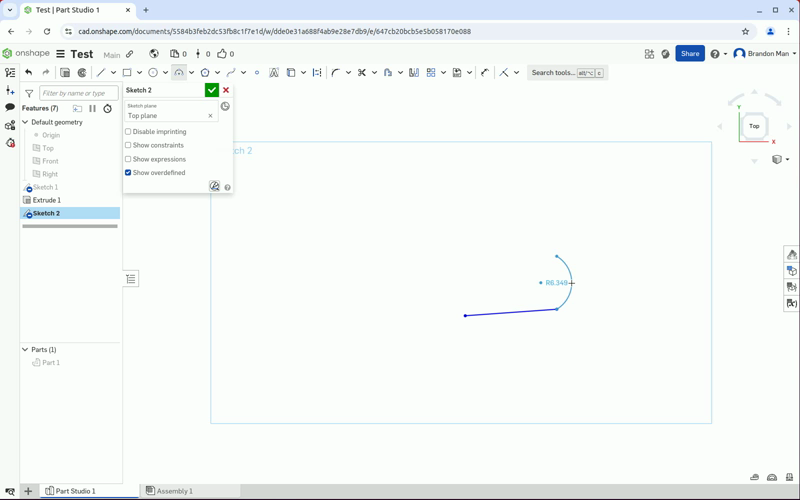
click(571, 282)
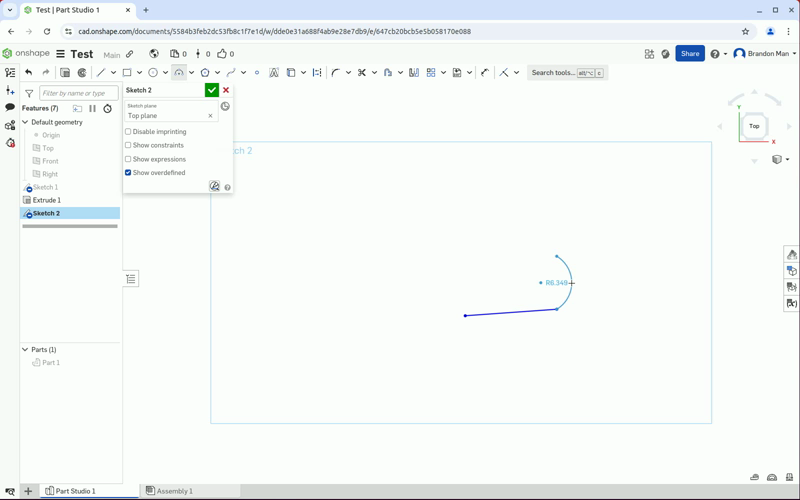
key_up(shift)
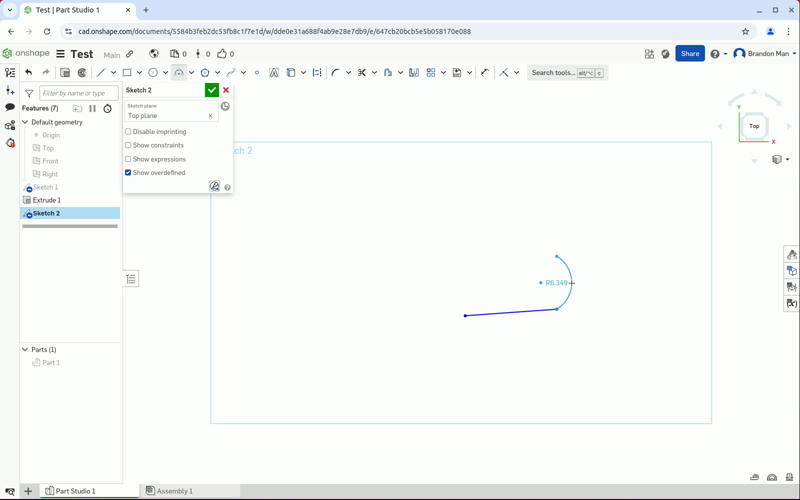
key(esc)
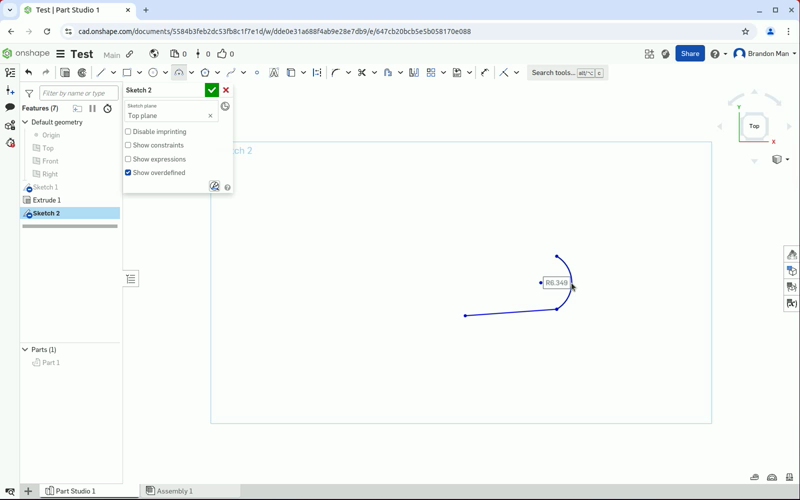
key(l)
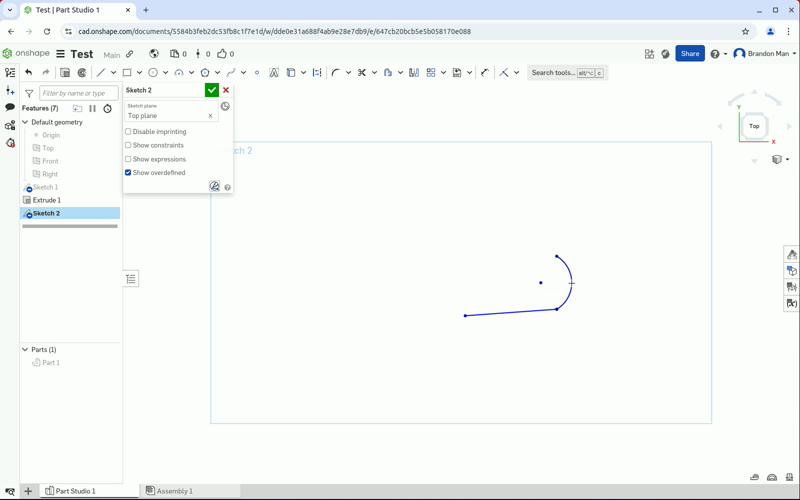
mouse_move(556, 256)
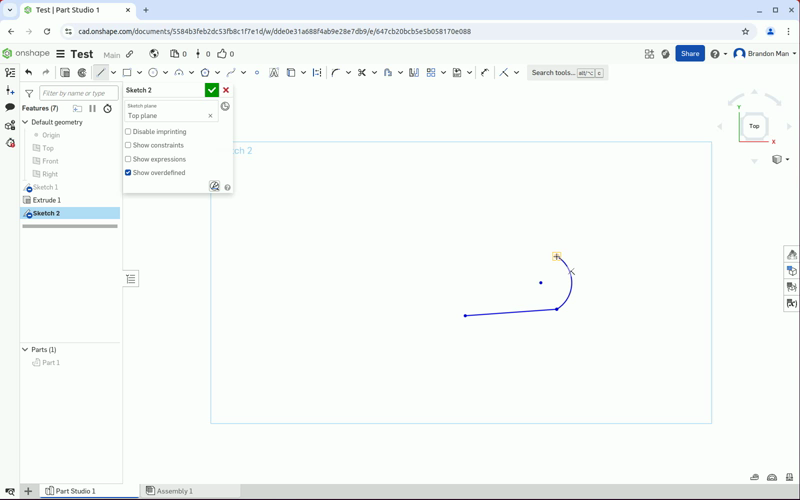
click(556, 256)
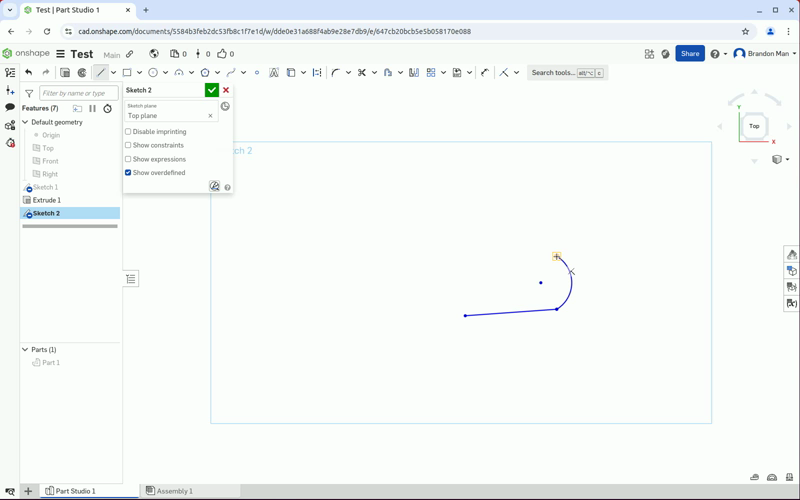
key_down(shift)
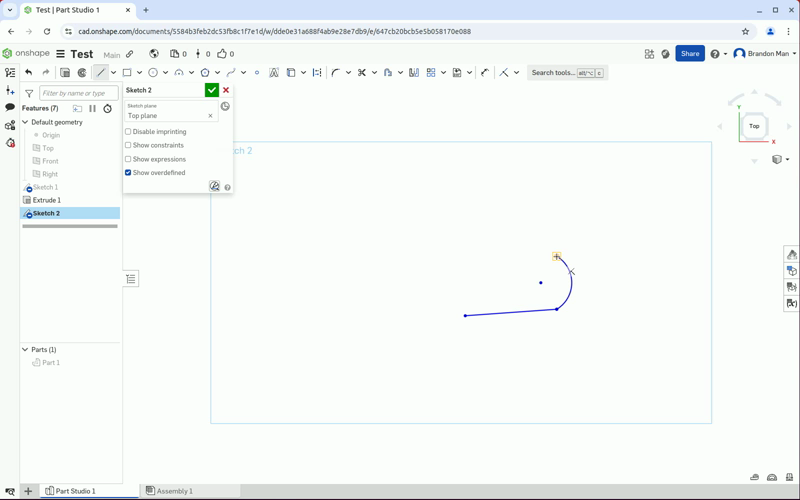
mouse_move(465, 249)
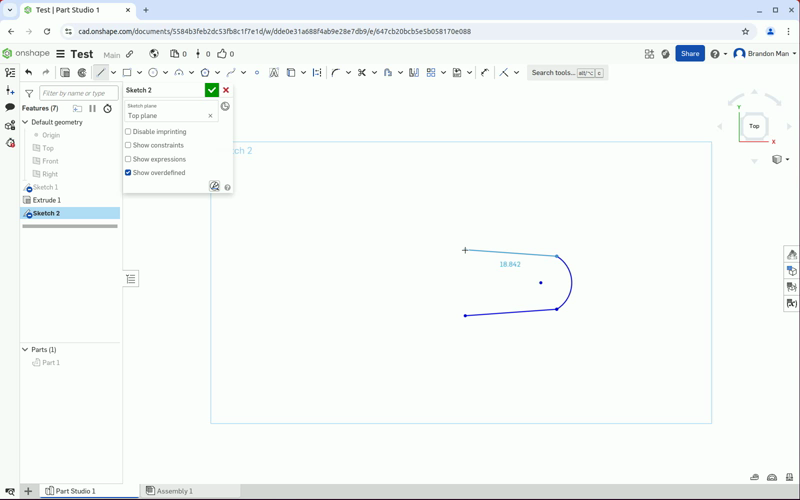
click(465, 249)
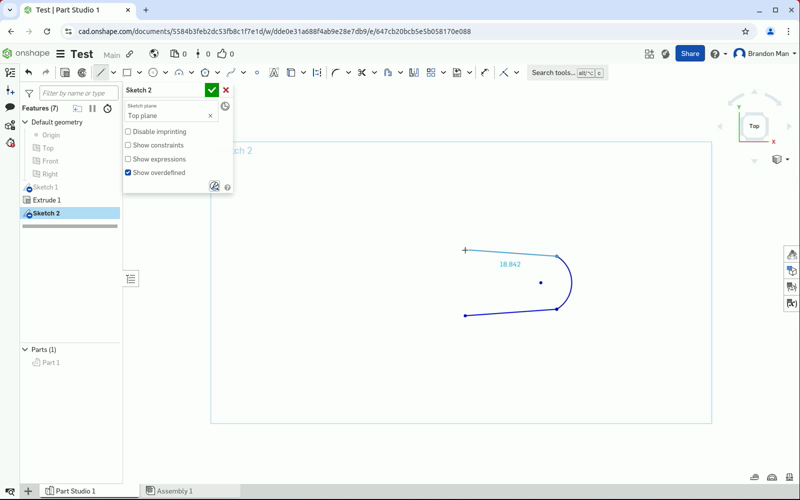
key_up(shift)
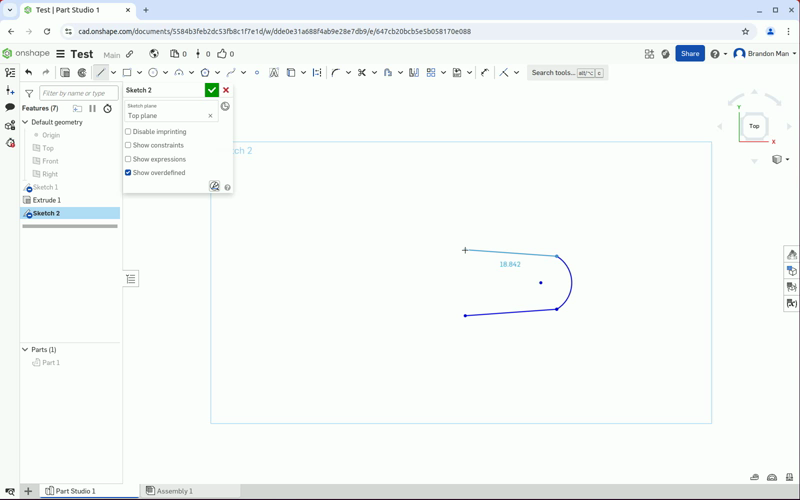
key(esc)
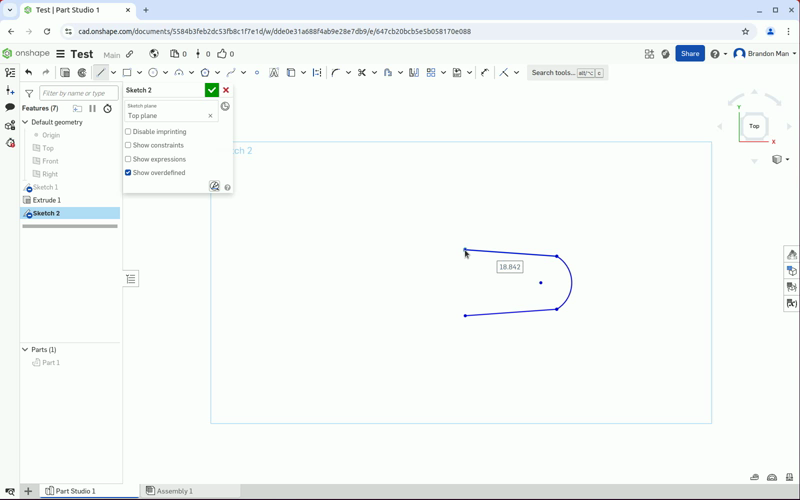
key(a)
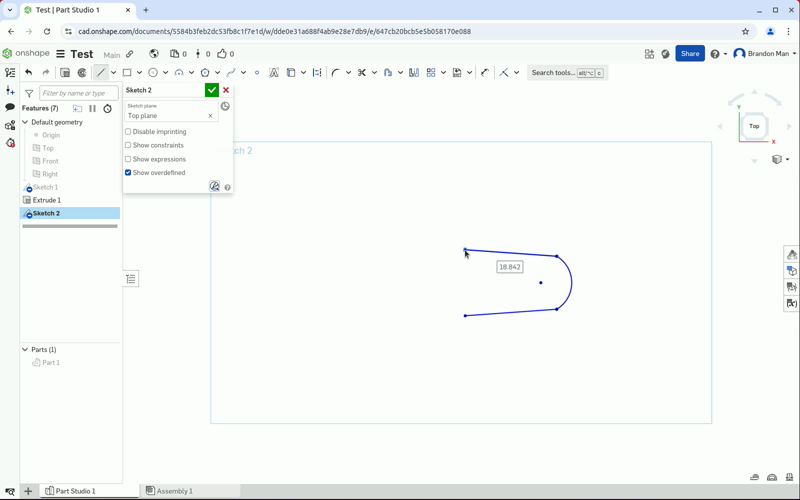
mouse_move(465, 249)
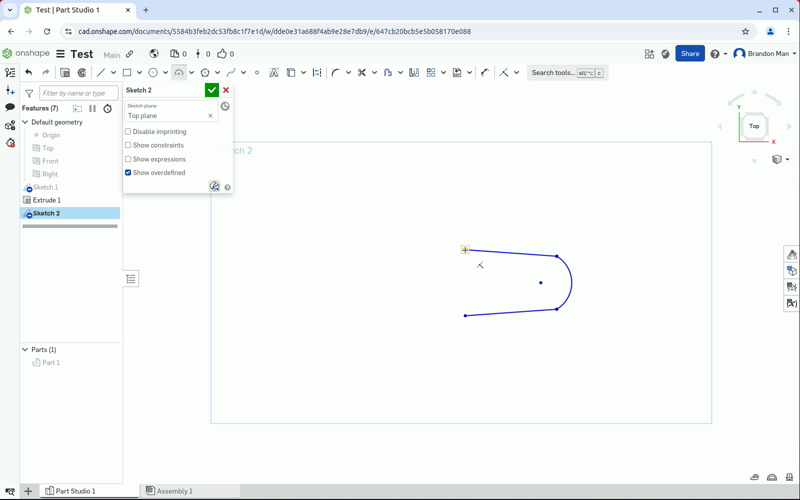
click(465, 249)
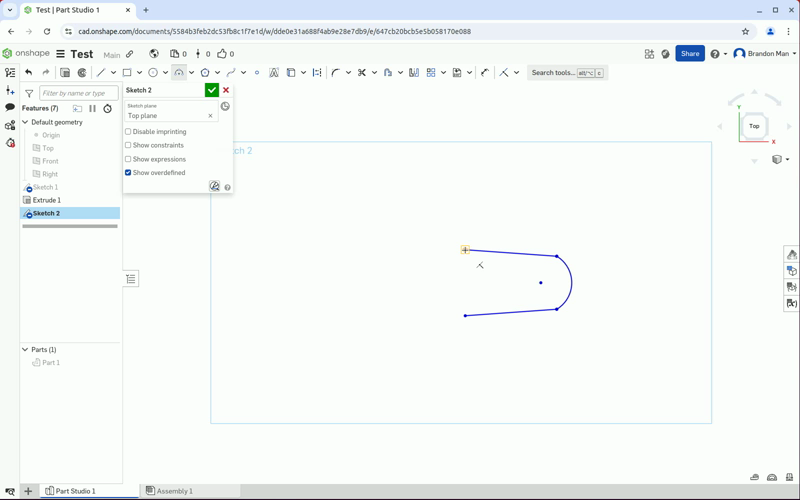
mouse_move(465, 315)
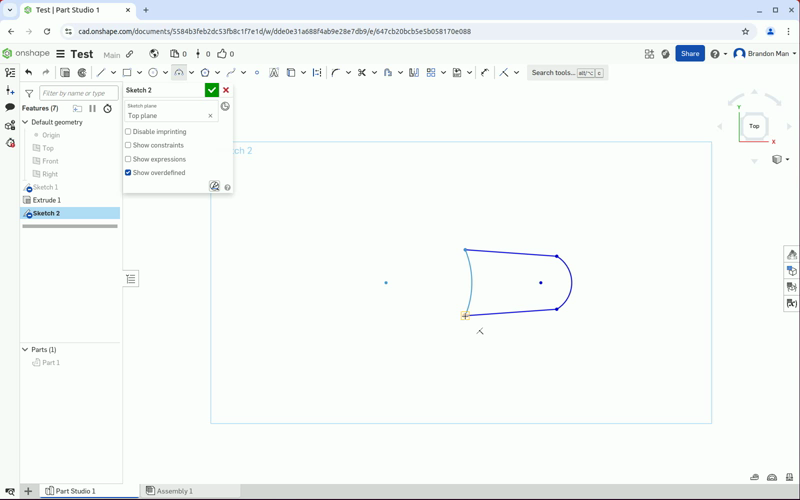
click(465, 315)
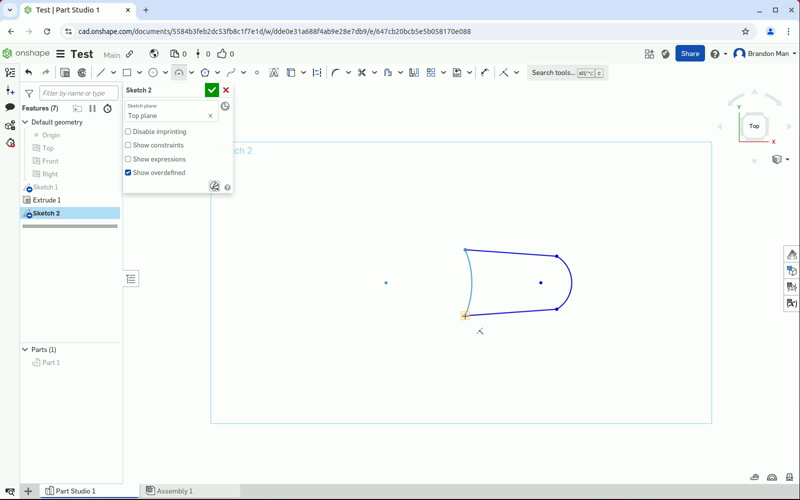
key_down(shift)
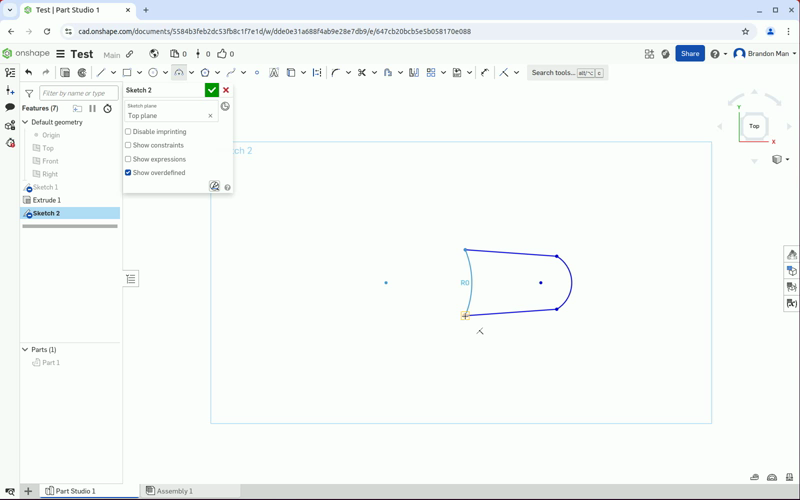
mouse_move(494, 282)
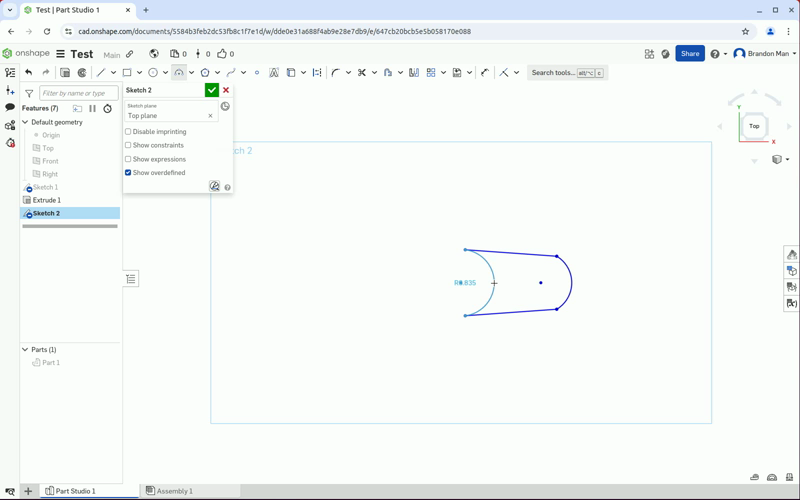
click(494, 282)
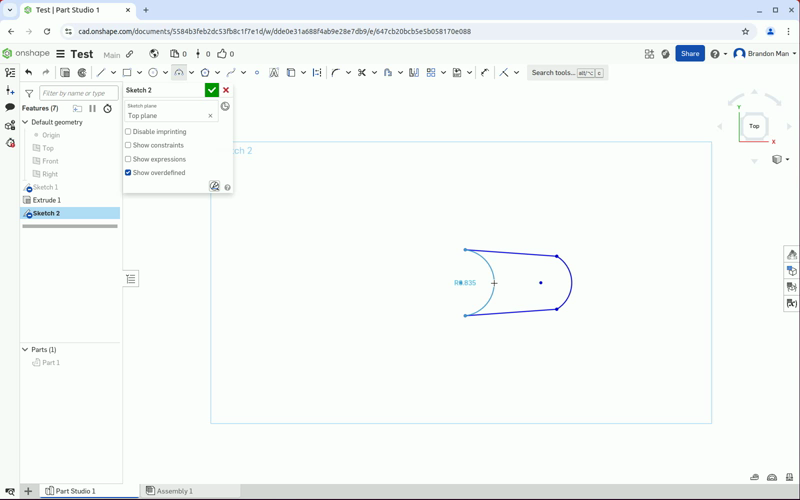
key_up(shift)
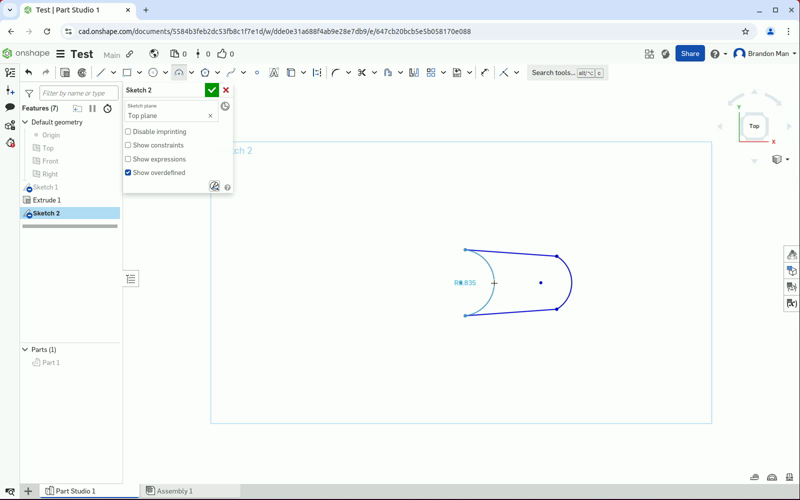
key(esc)
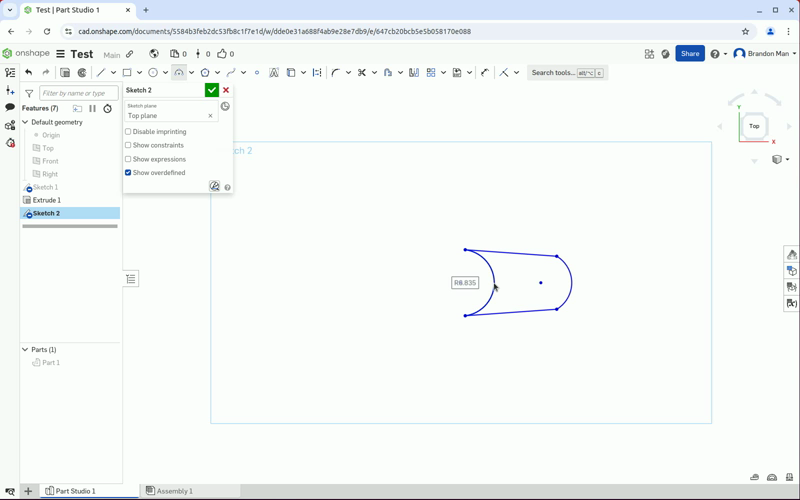
key(c)
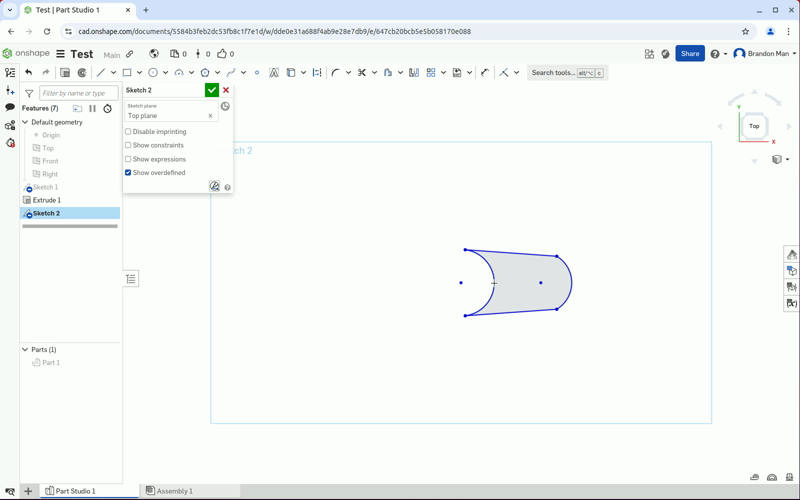
key_down(shift)
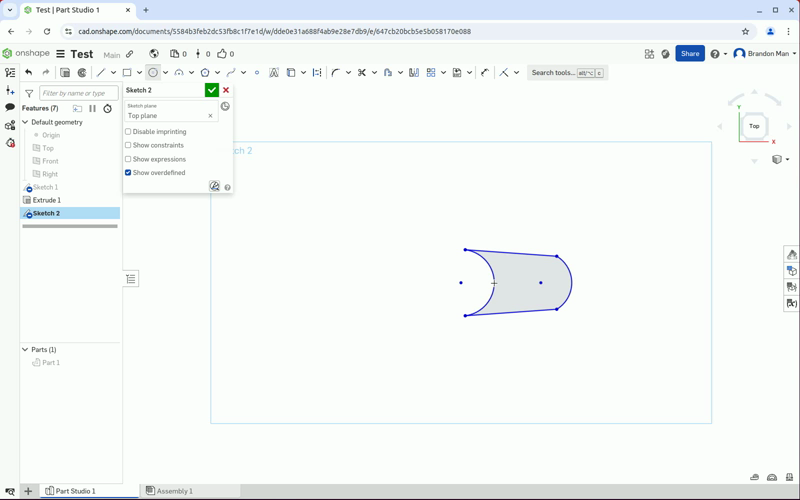
mouse_move(541, 283)
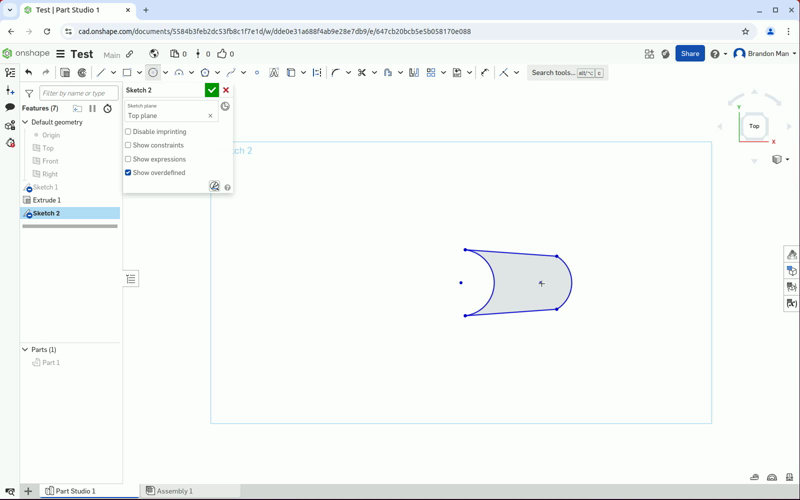
scroll(6)
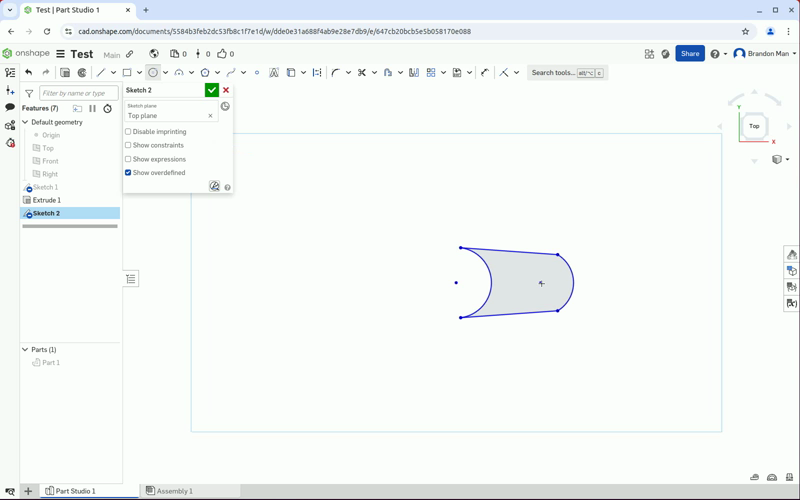
scroll(6)
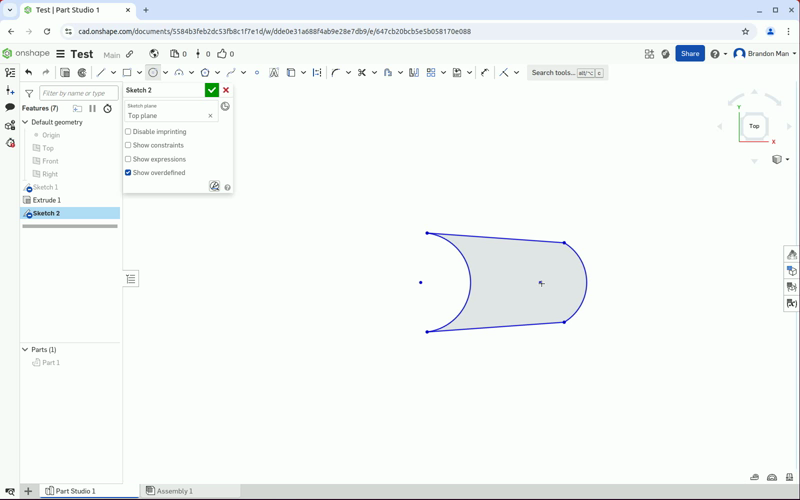
scroll(6)
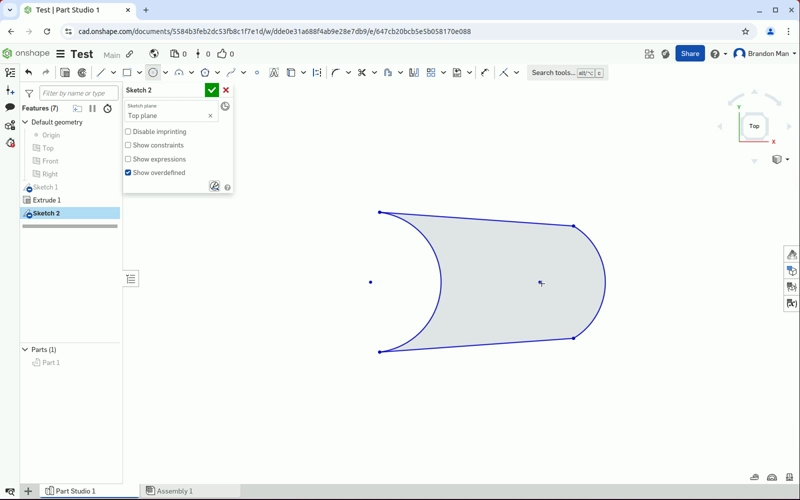
scroll(6)
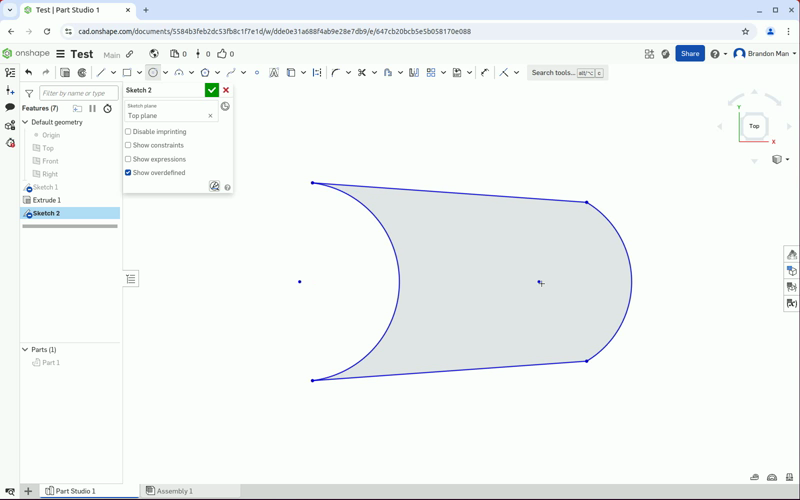
scroll(6)
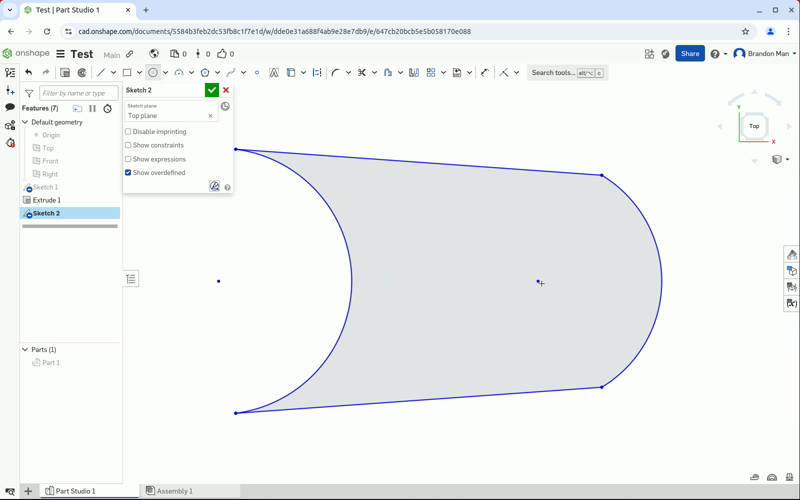
scroll(6)
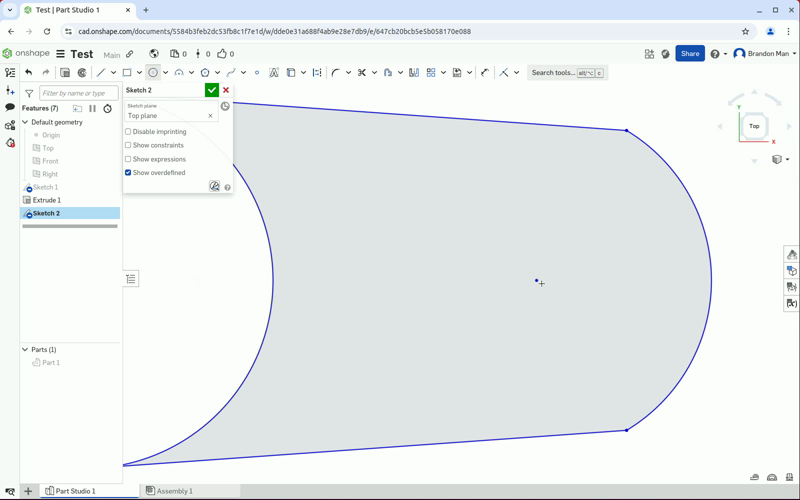
scroll(6)
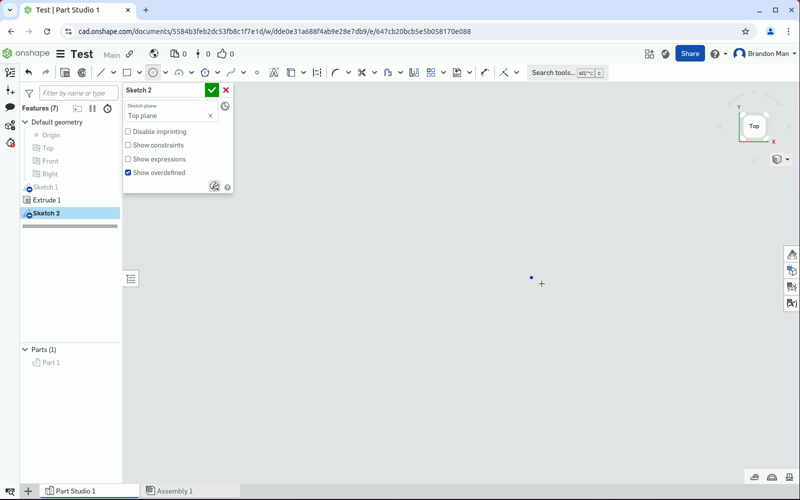
click(541, 283)
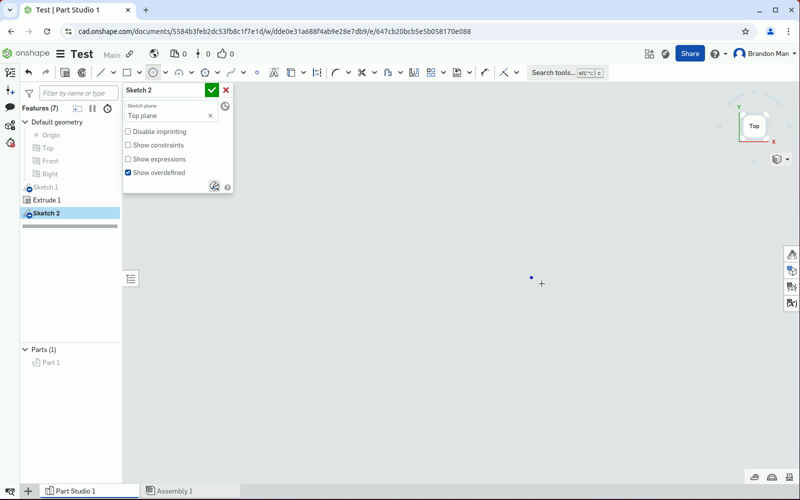
scroll(-6)
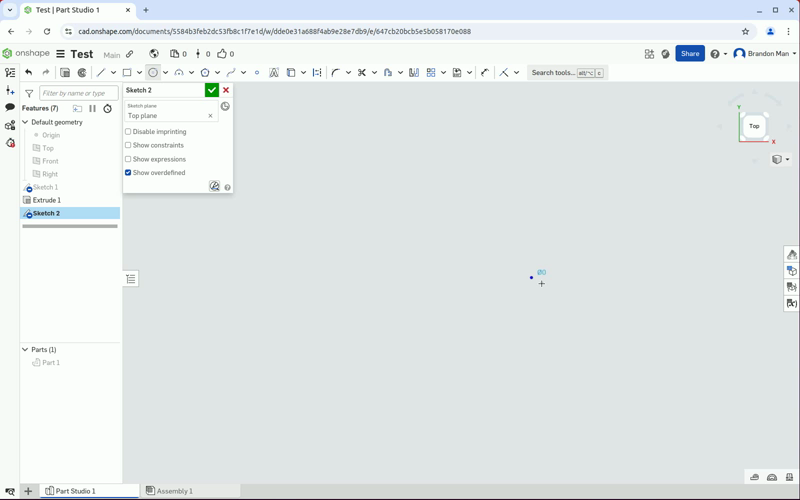
scroll(-6)
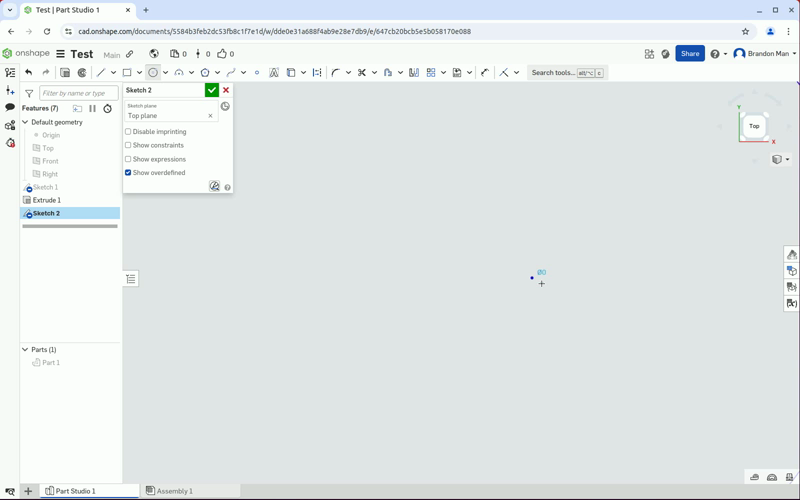
scroll(-6)
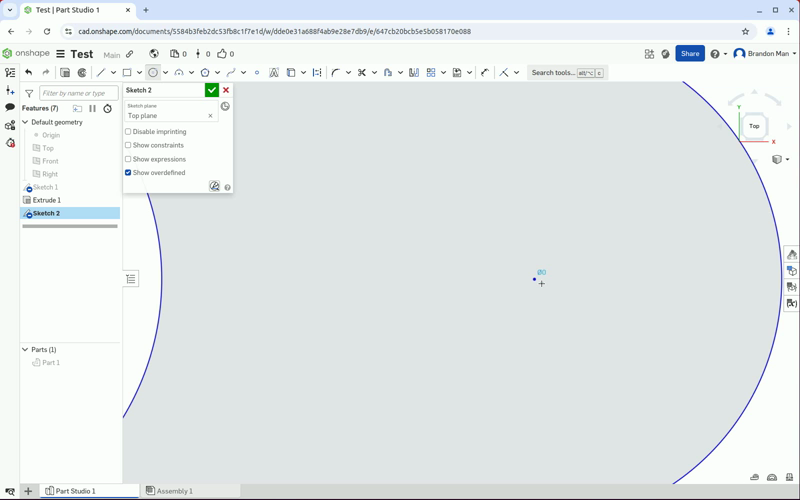
scroll(-6)
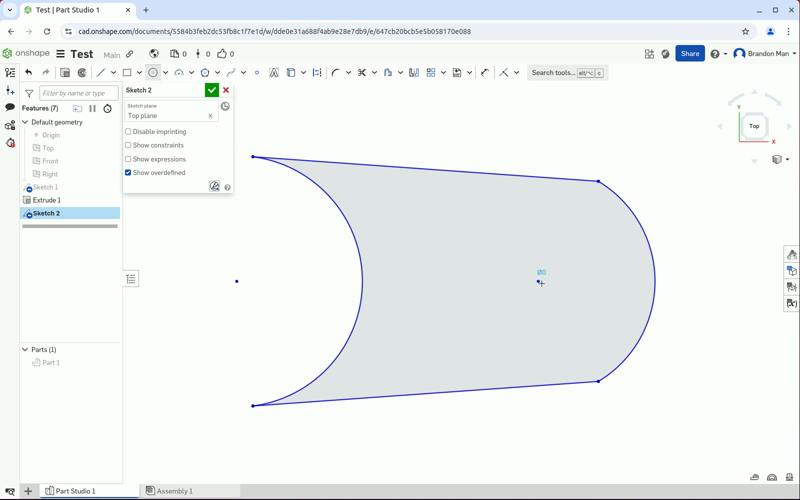
scroll(-6)
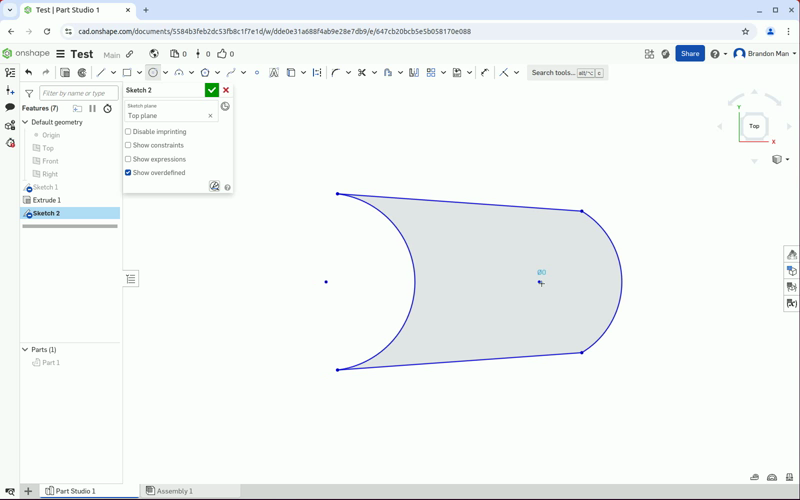
scroll(-6)
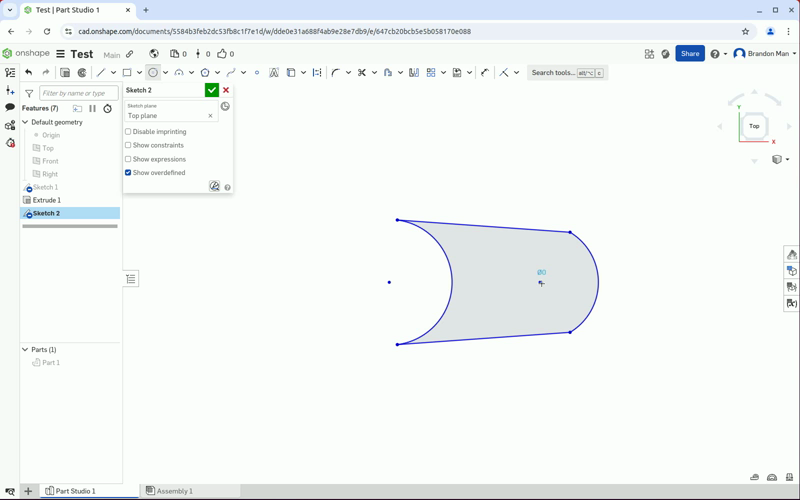
scroll(-6)
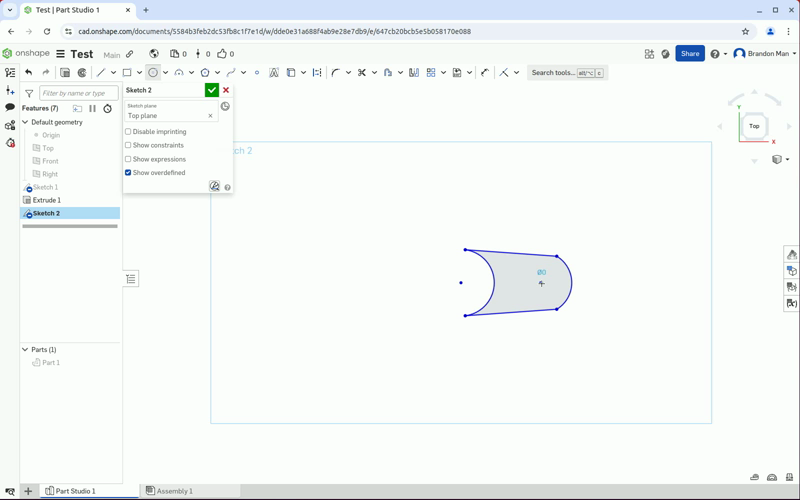
key_up(shift)
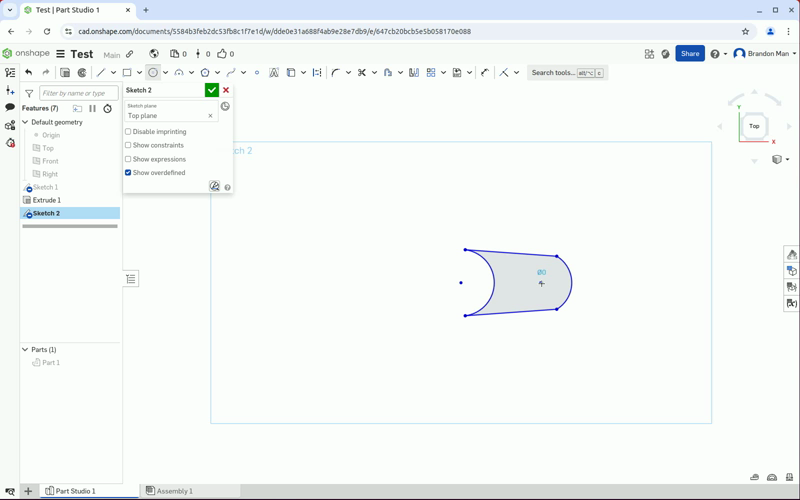
mouse_move(556, 283)
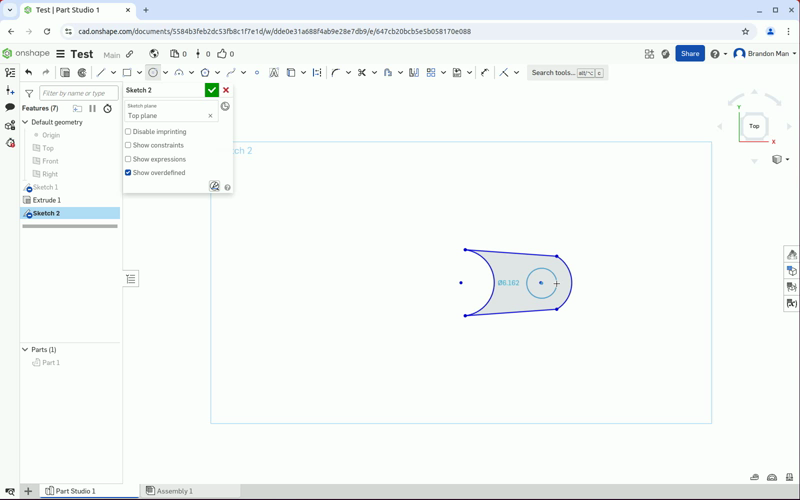
click(556, 283)
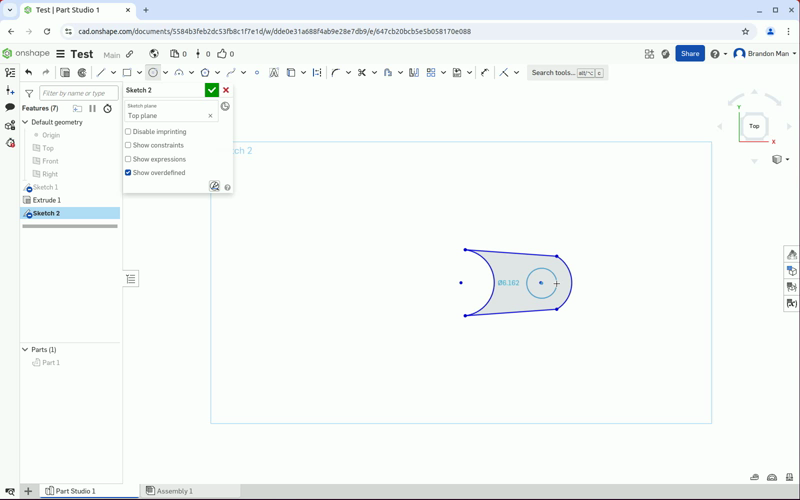
key(esc)
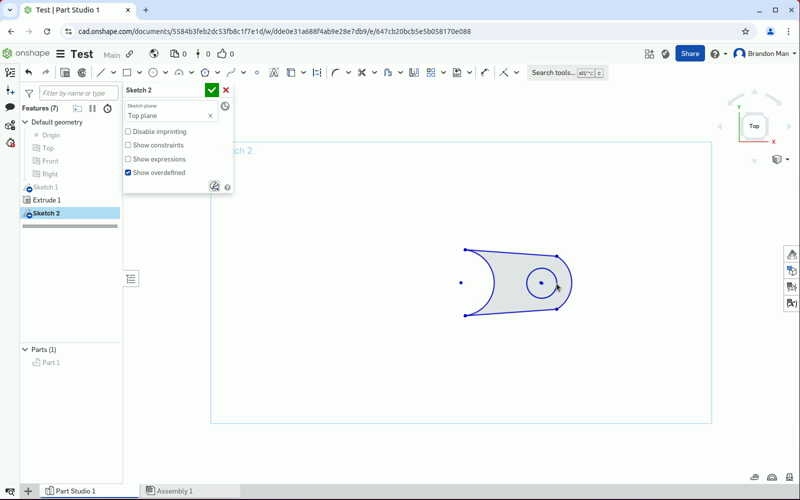
mouse_move(490, 260)
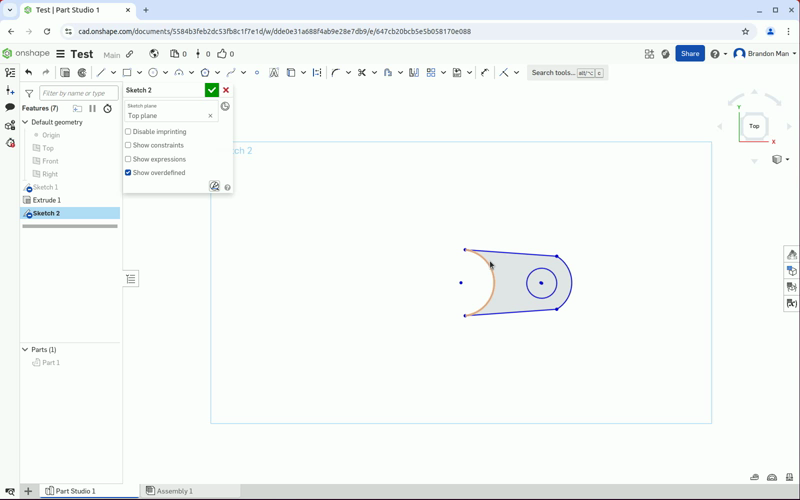
click(490, 260)
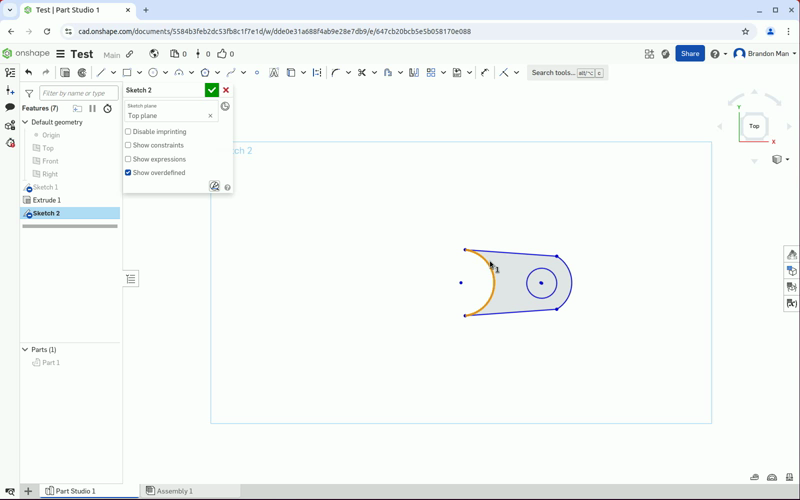
mouse_move(73, 352)
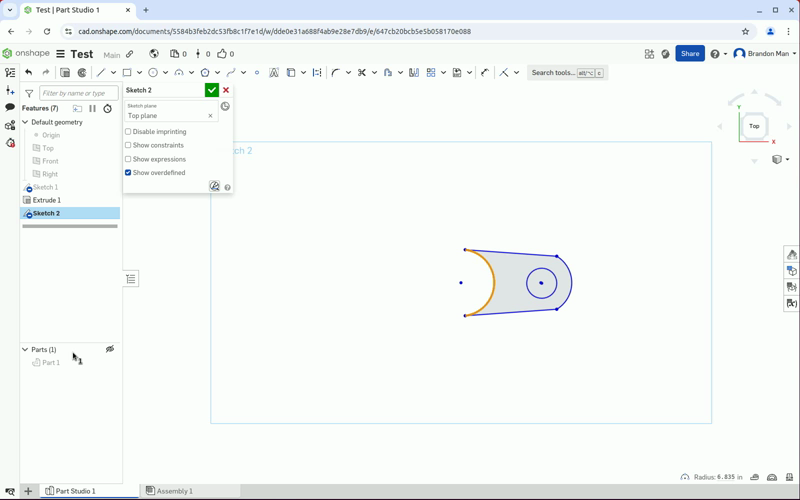
key(shift+y)
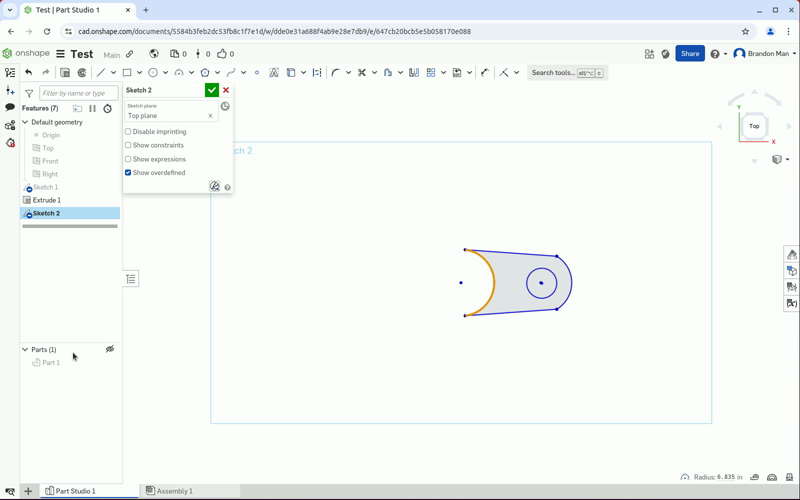
key(shift+e)
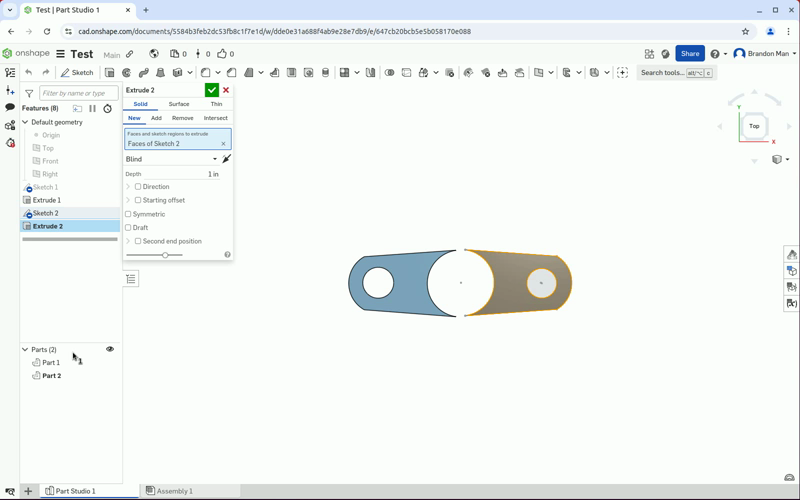
mouse_move(143, 106)
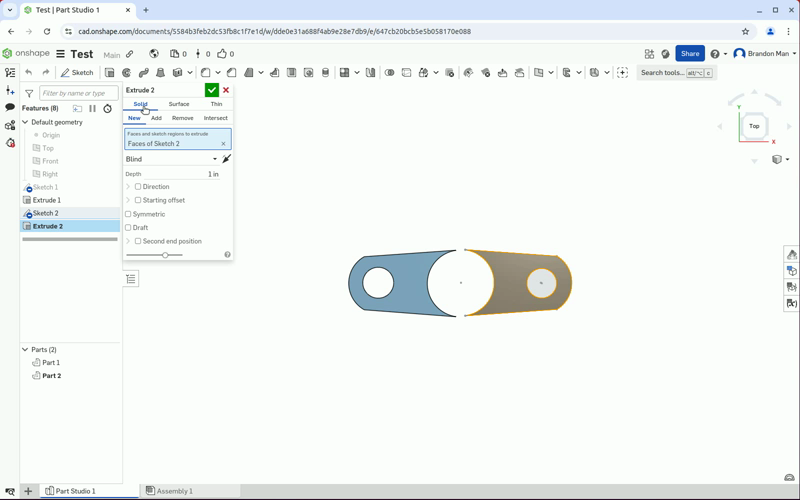
click(143, 106)
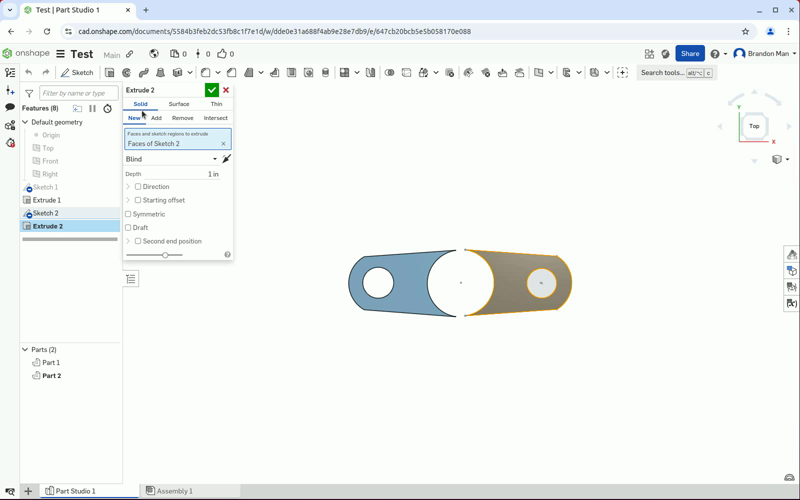
mouse_move(137, 120)
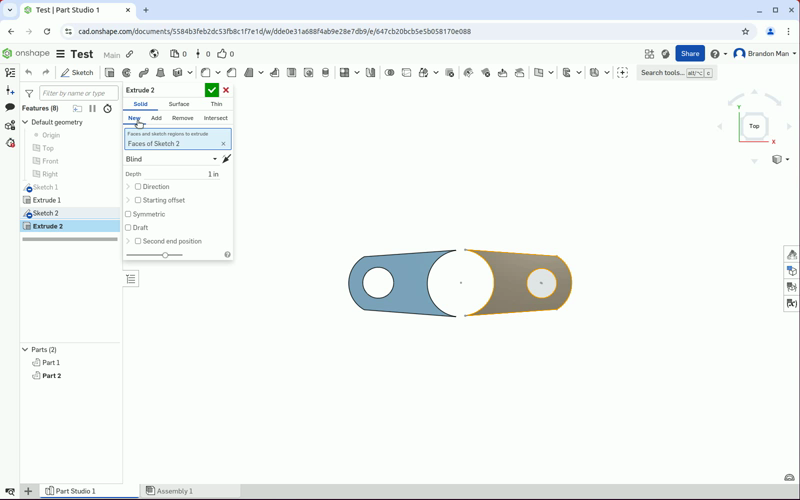
click(137, 120)
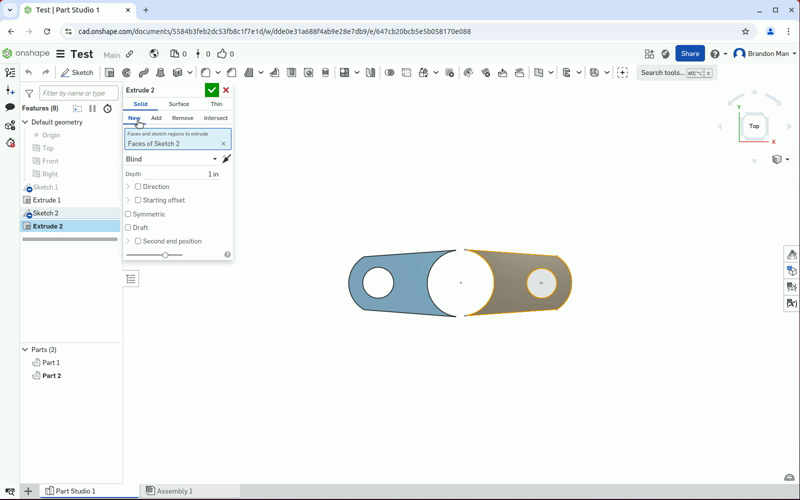
key(tab, 4)
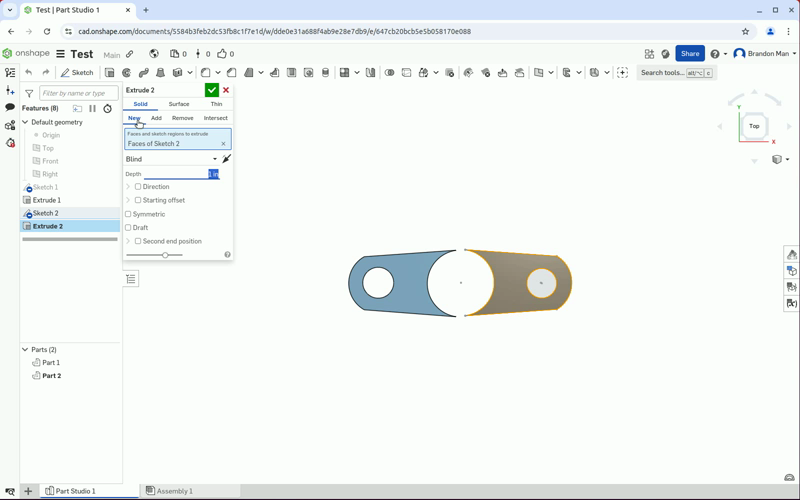
text(7.943)
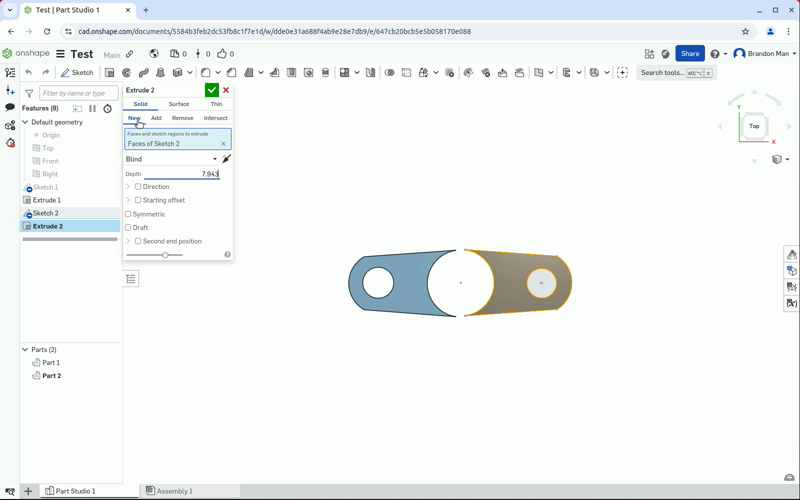
key(enter)
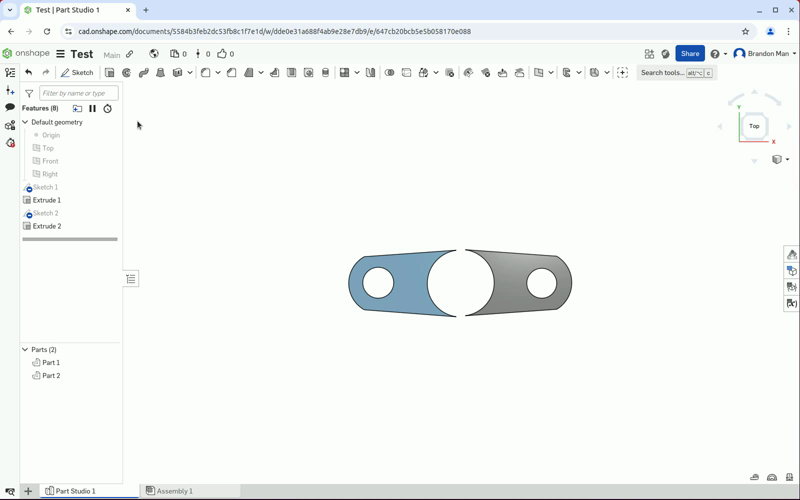
key(shift+h)
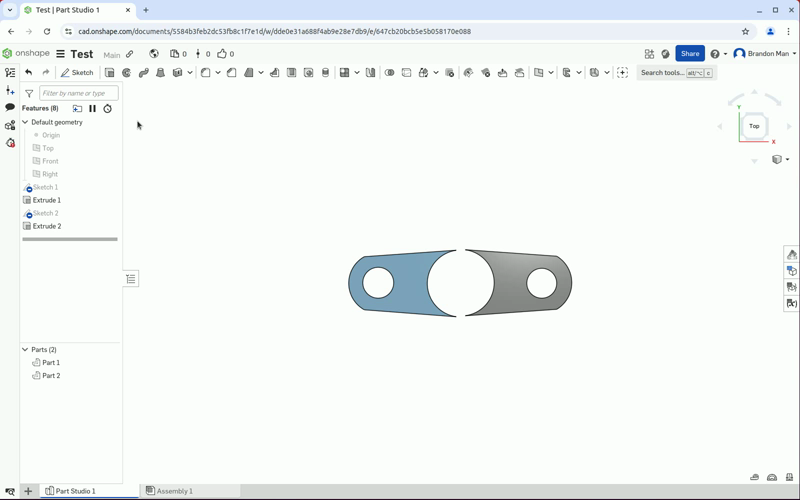
key(shift+h)
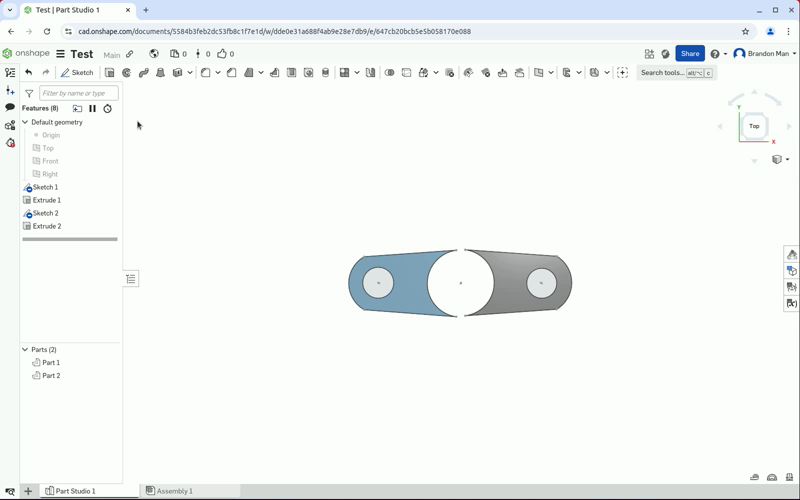
key(shift+7)
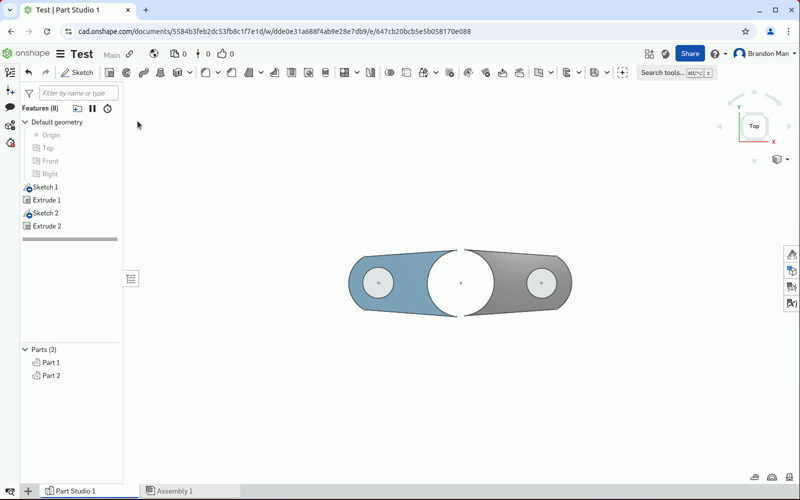
key(up, 3)
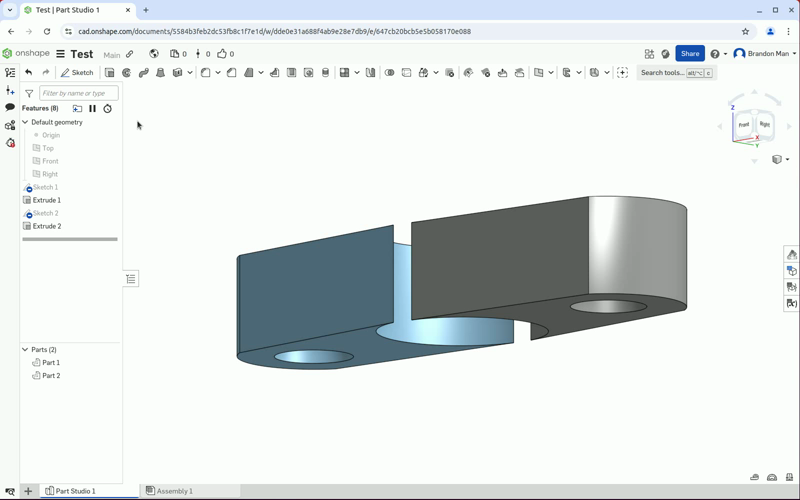
key(left, 3)
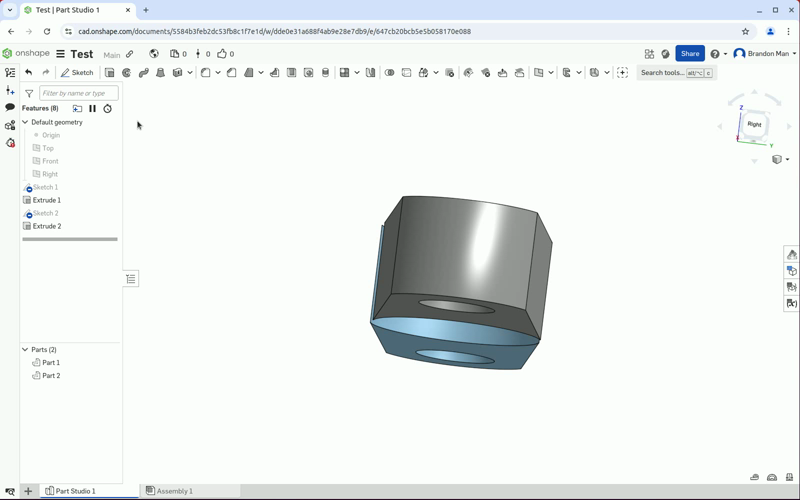
key(right, 3)
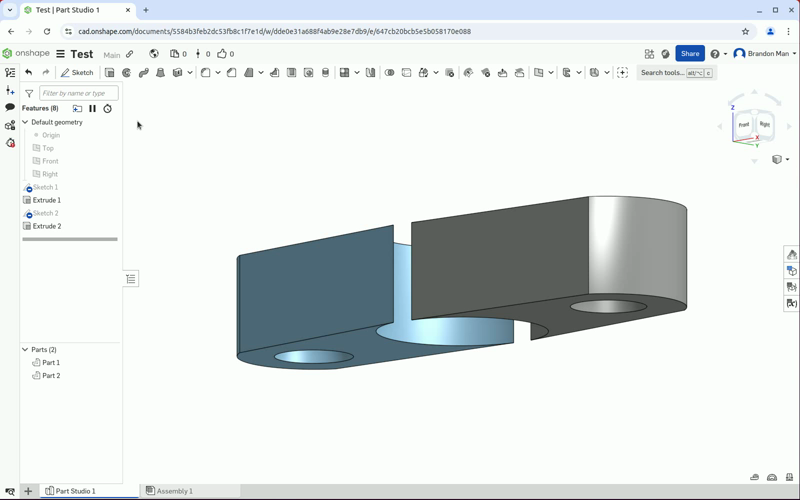
key(down, 3)
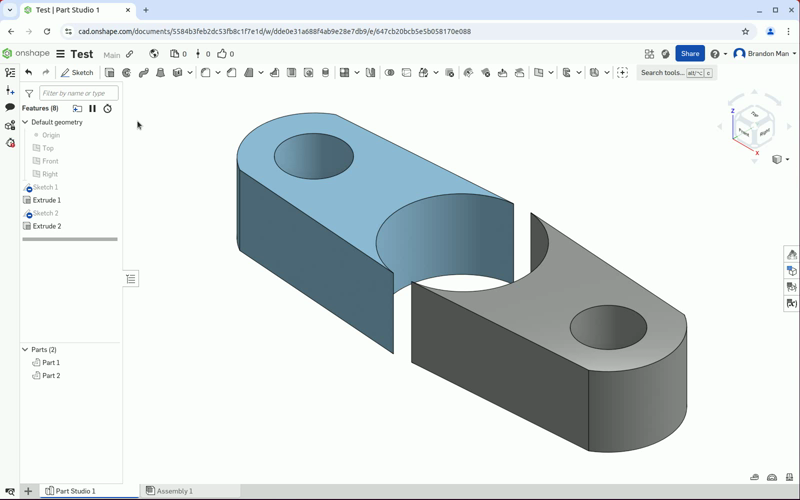
mouse_move(73, 189)
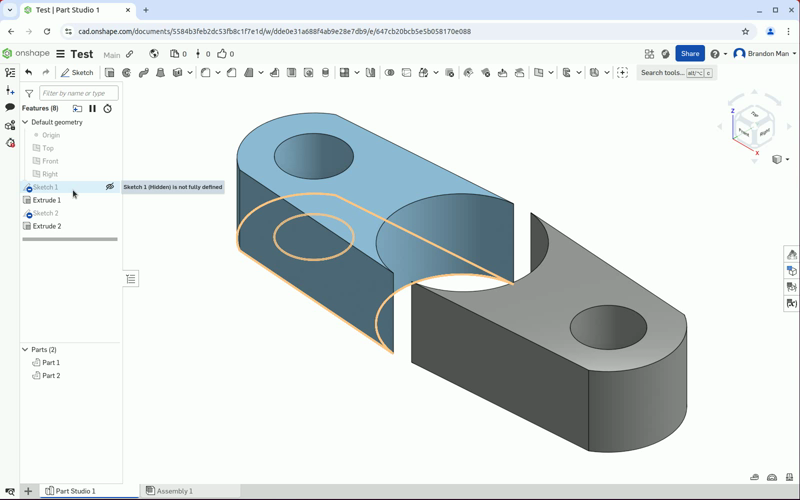
click(73, 189)